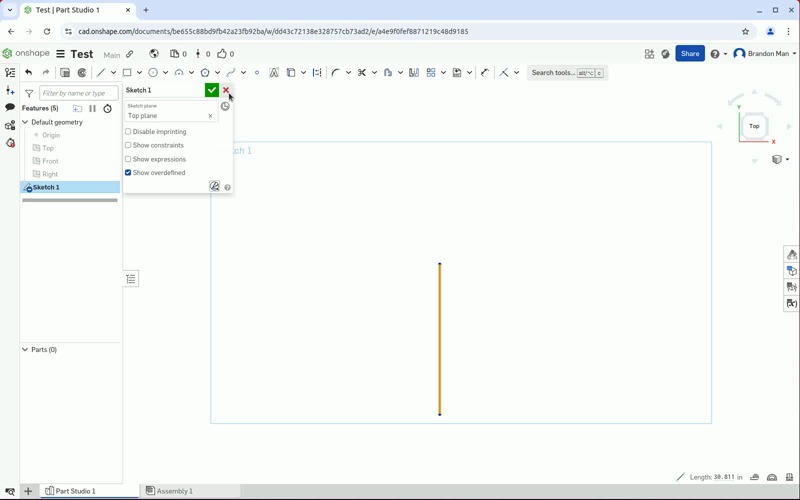
key(shift+h)
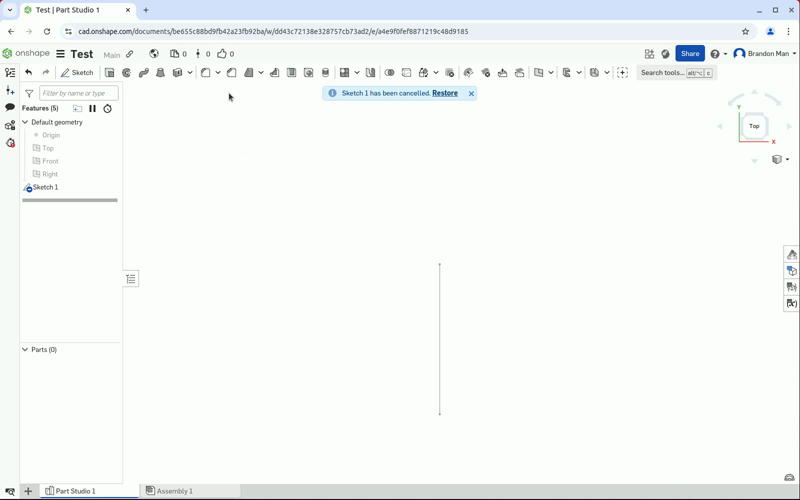
key(shift+s)
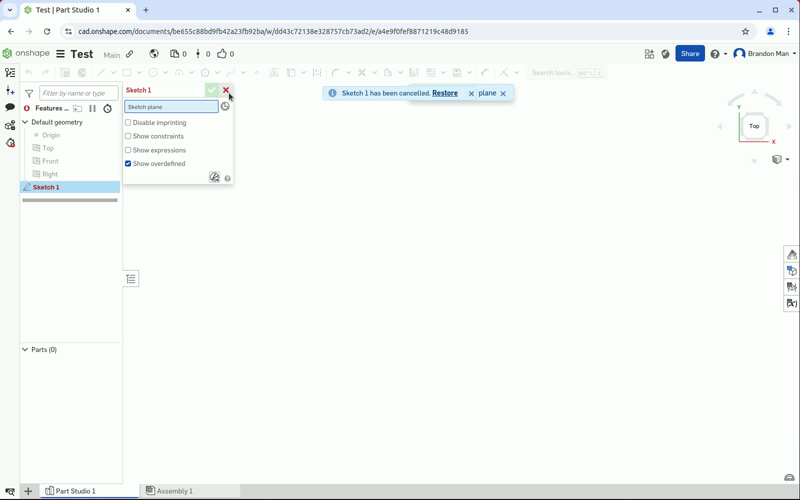
mouse_move(73, 150)
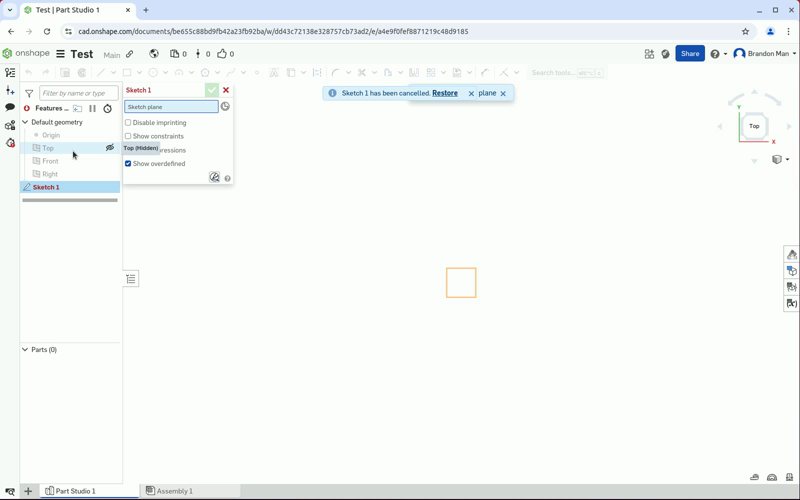
click(73, 150)
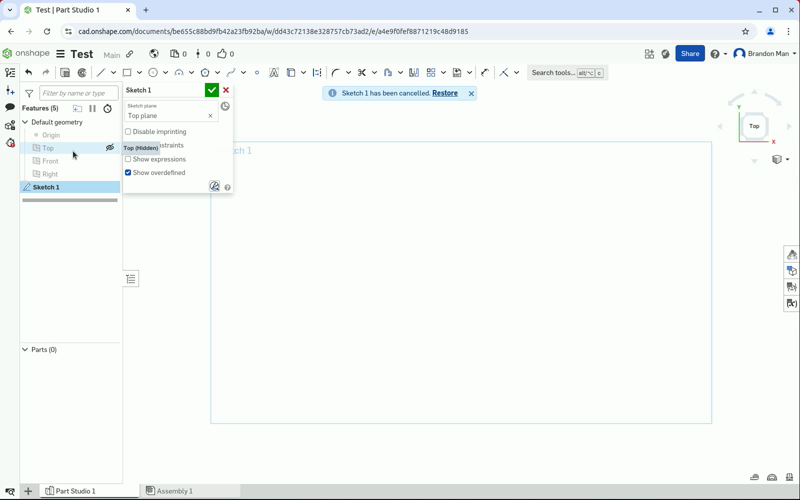
mouse_move(73, 352)
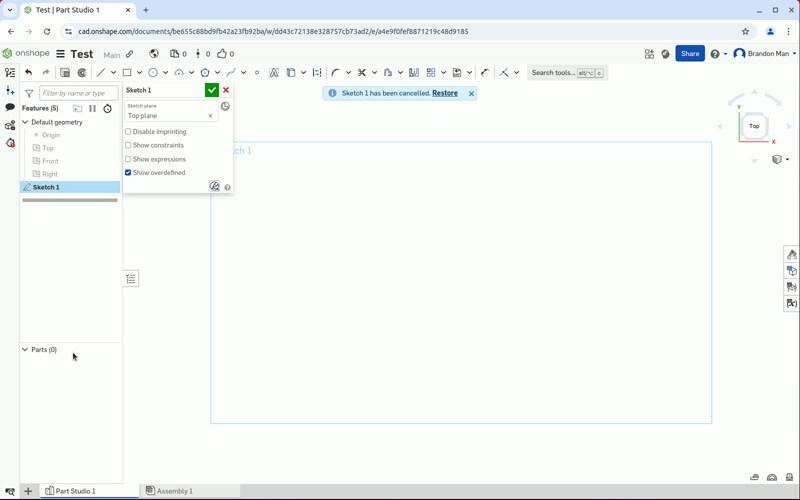
key(y)
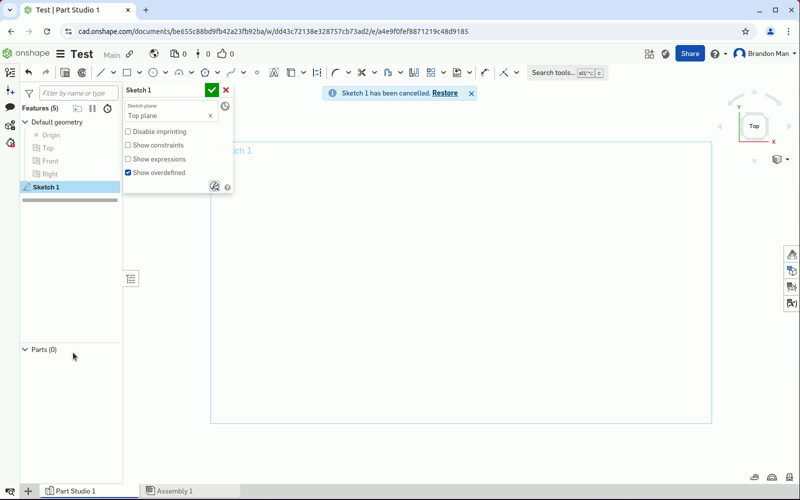
key(c)
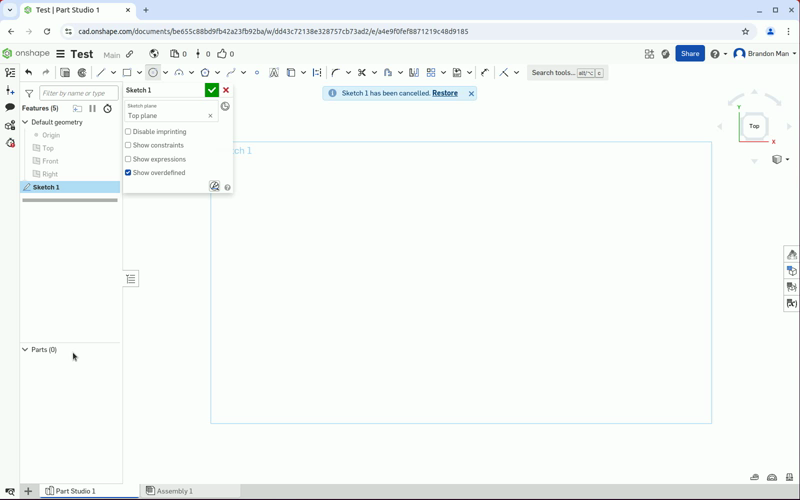
key_down(shift)
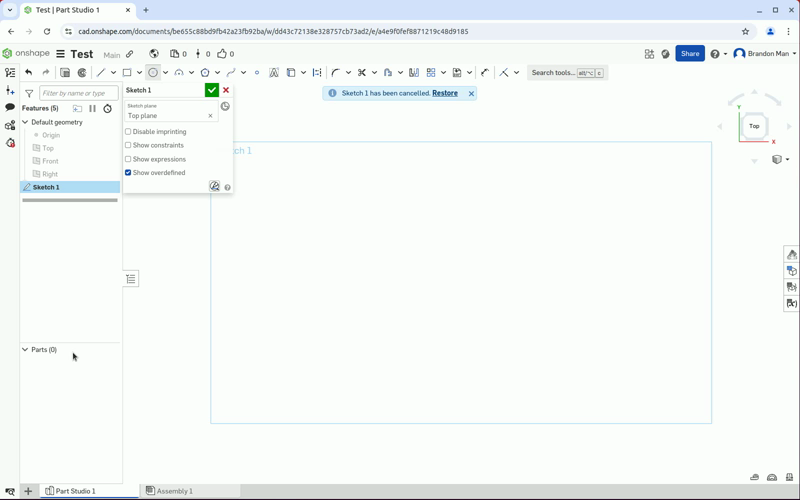
mouse_move(461, 282)
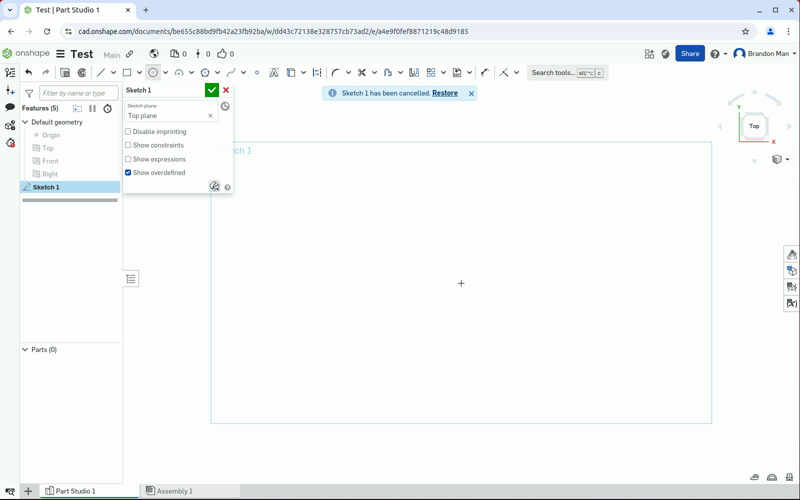
click(461, 282)
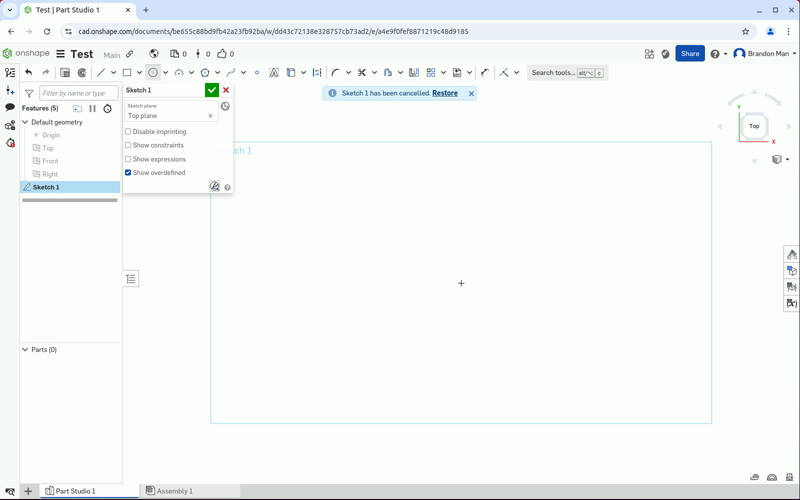
key_up(shift)
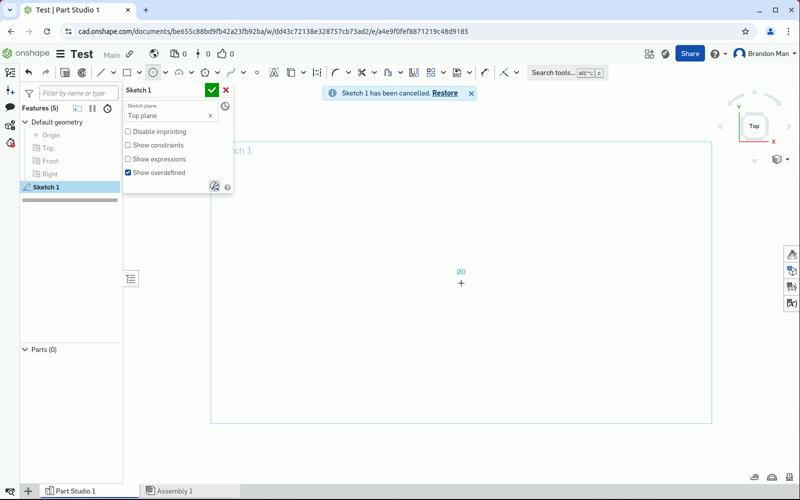
mouse_move(553, 282)
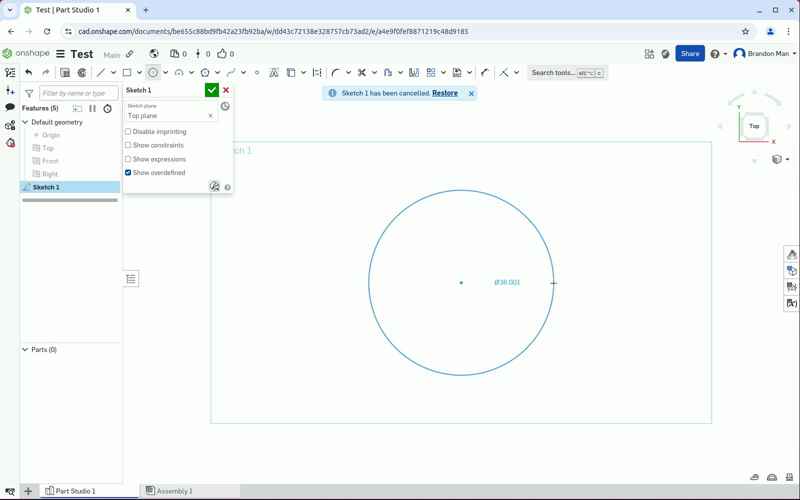
click(553, 282)
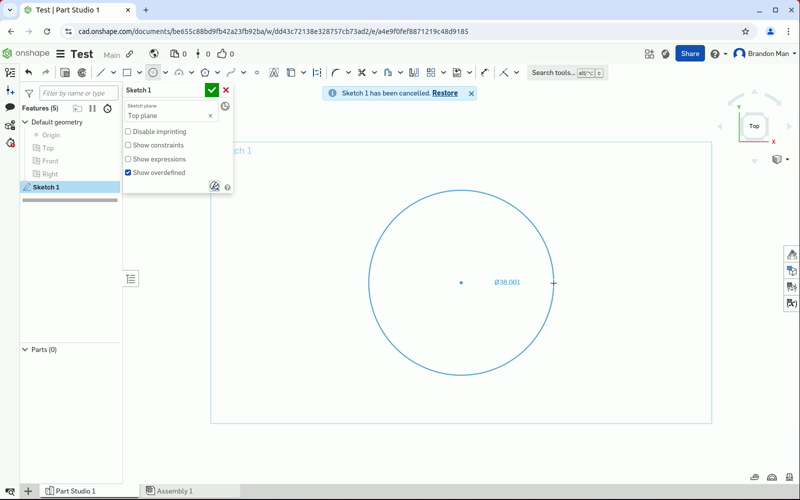
key(esc)
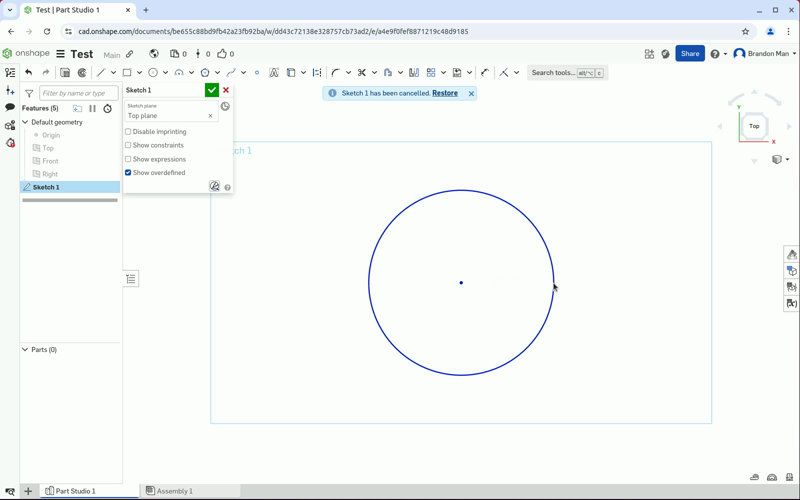
mouse_move(441, 287)
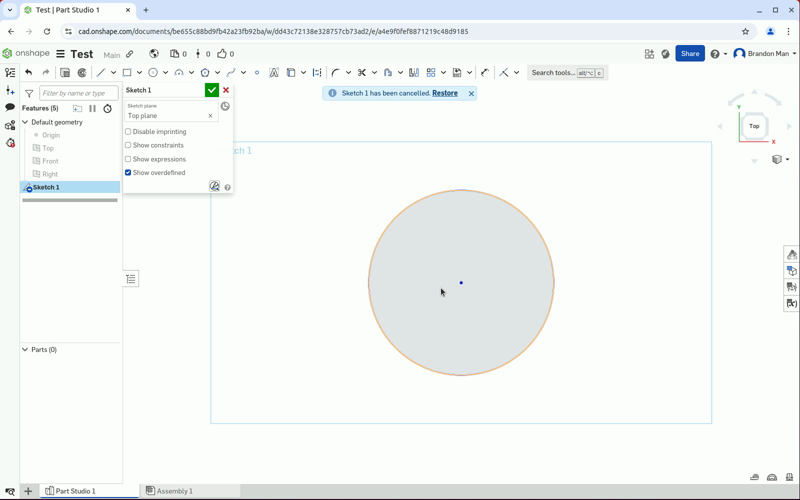
click(441, 287)
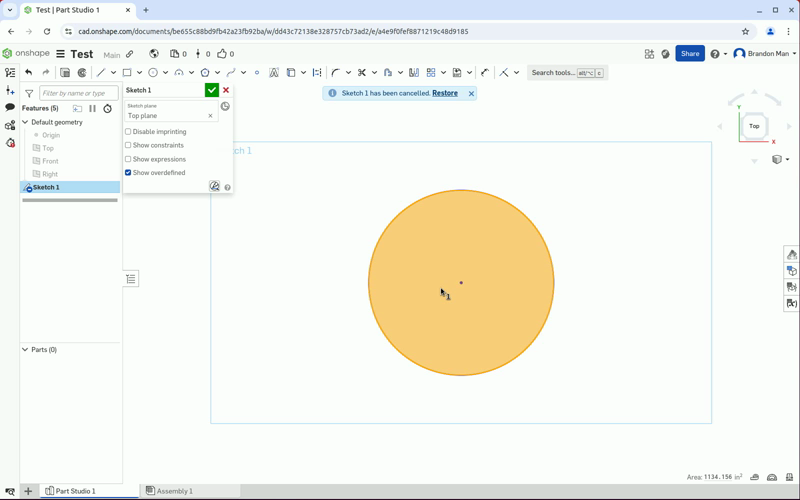
mouse_move(73, 352)
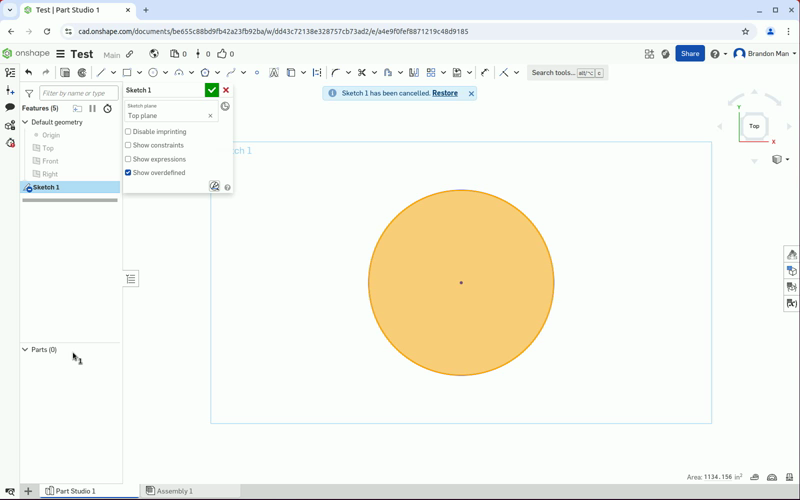
key(shift+y)
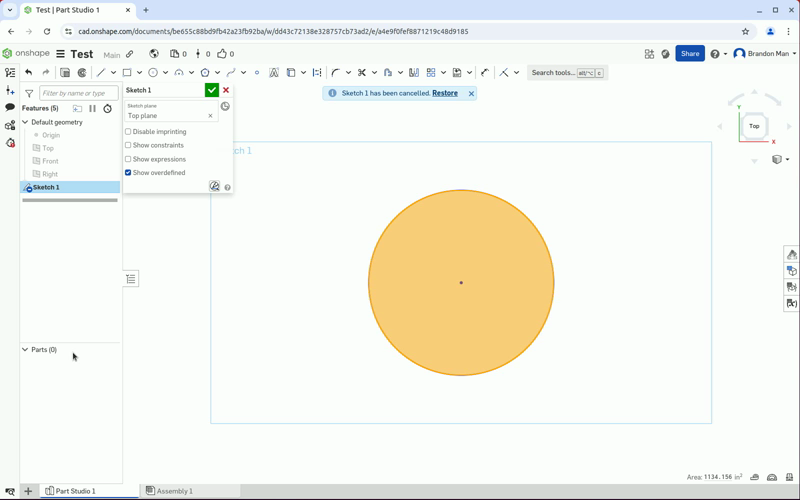
key(shift+e)
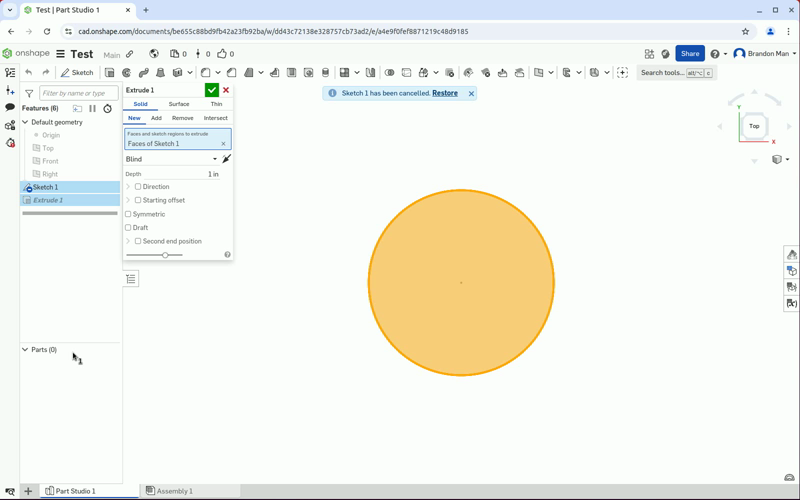
mouse_move(143, 106)
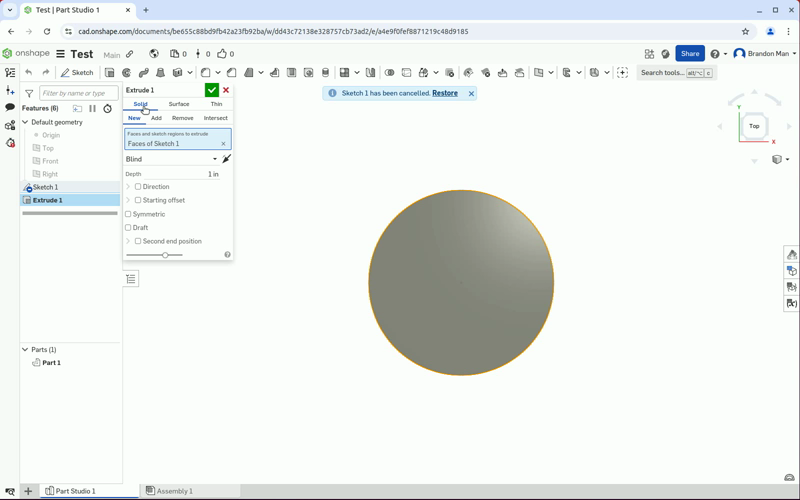
click(143, 106)
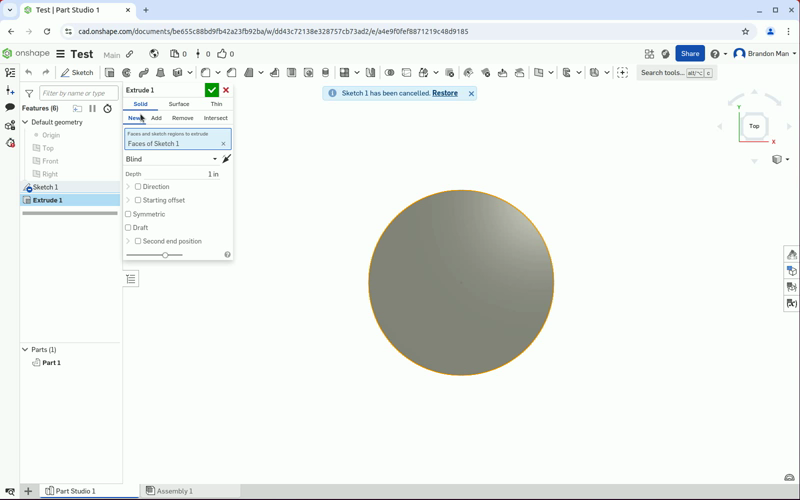
mouse_move(137, 120)
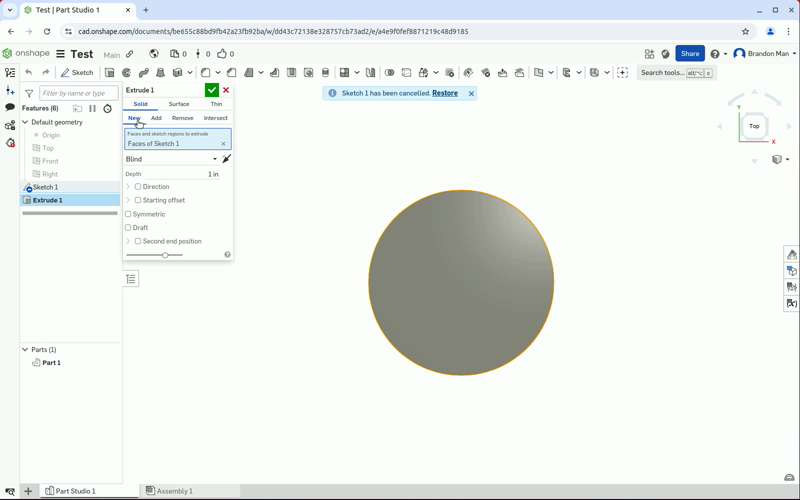
click(137, 120)
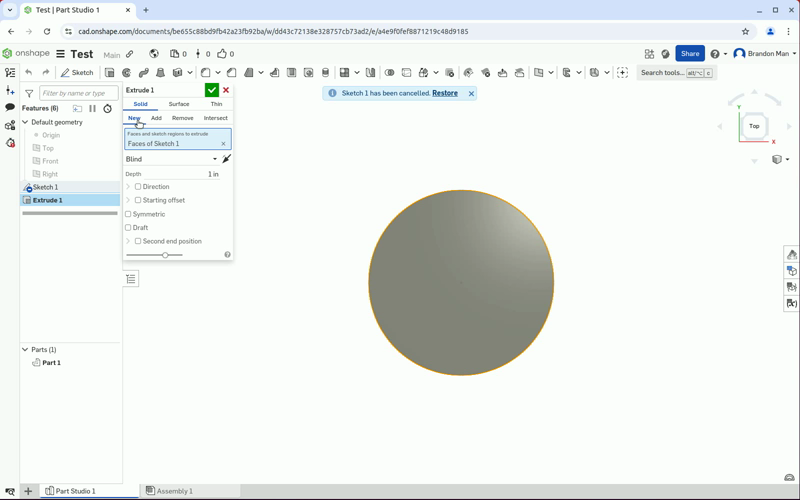
key(tab, 4)
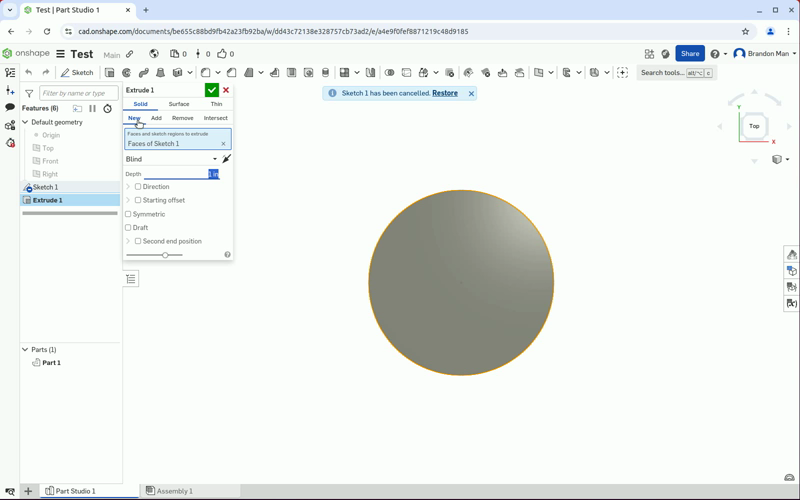
text(1.926)
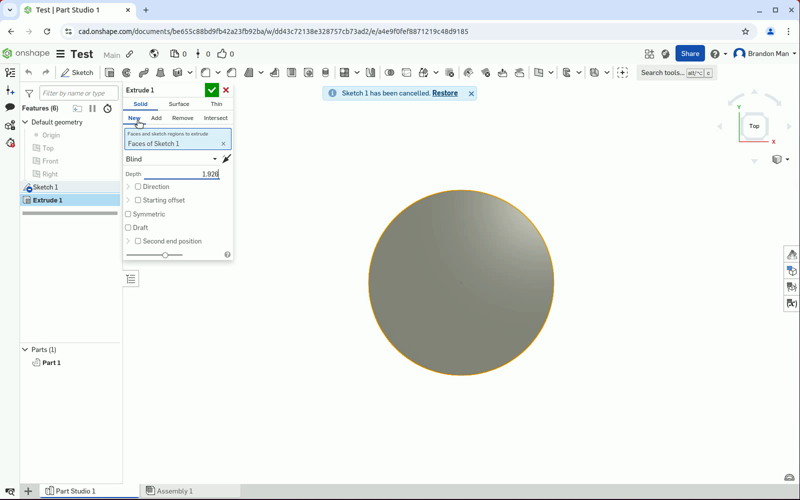
key(enter)
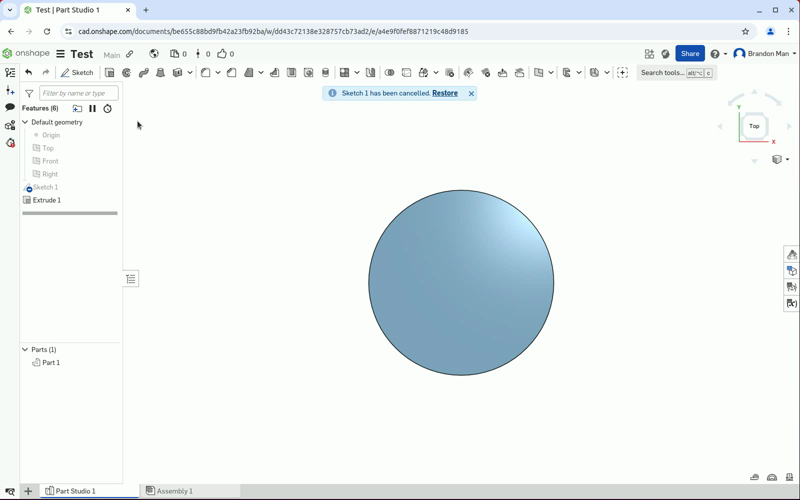
key(shift+h)
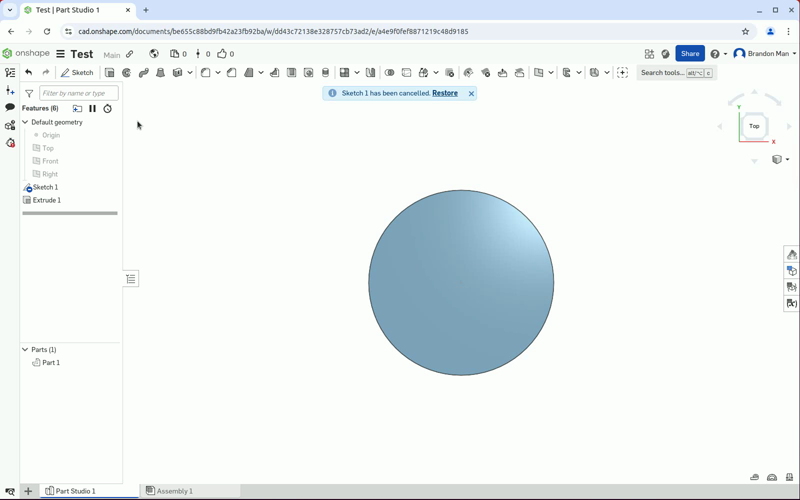
key(shift+h)
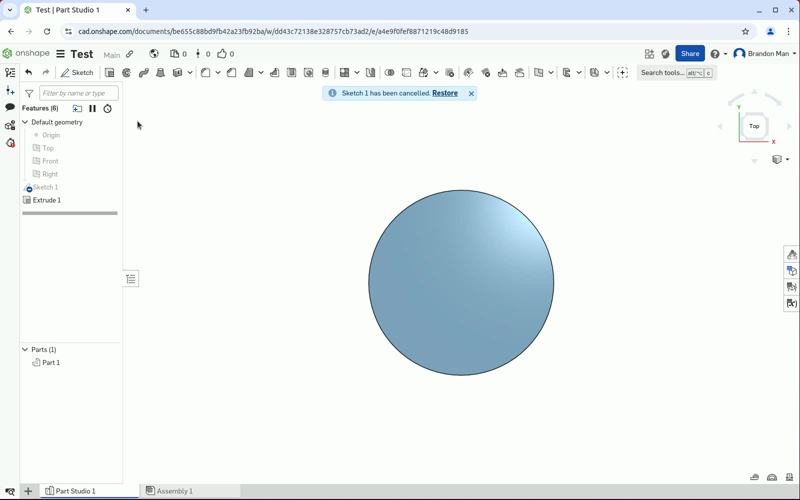
mouse_move(73, 189)
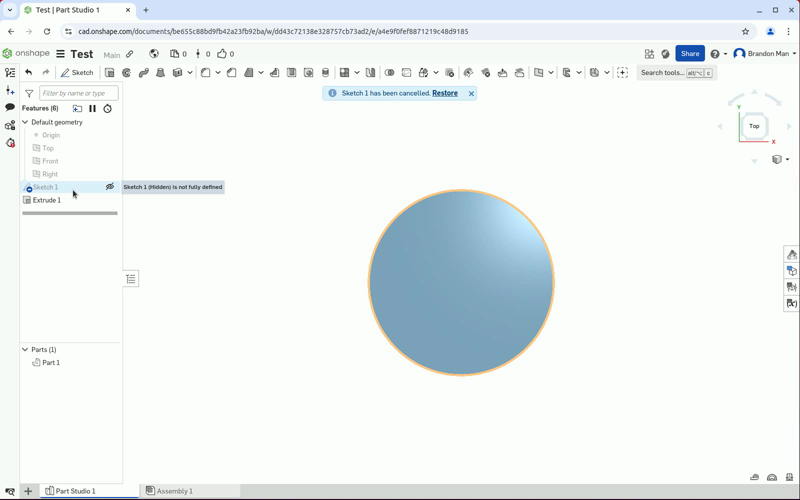
click(73, 189)
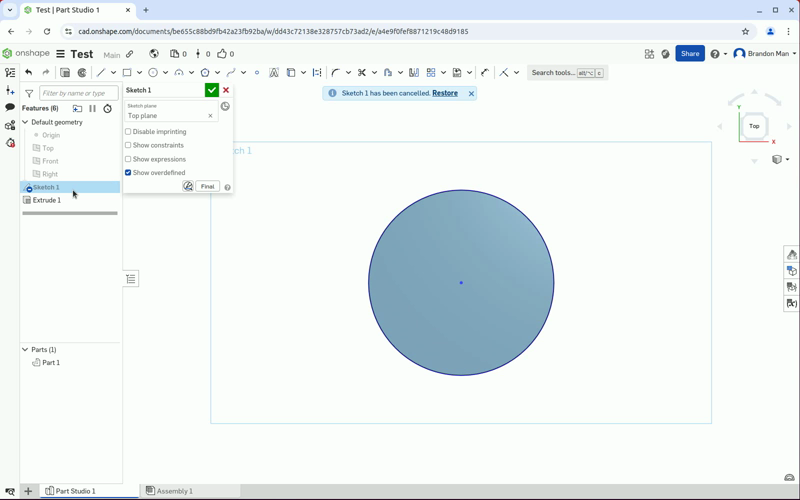
mouse_move(229, 92)
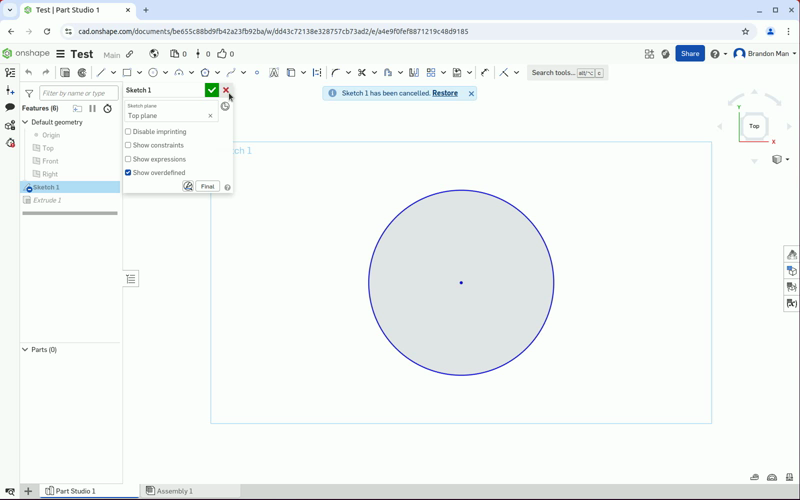
click(229, 92)
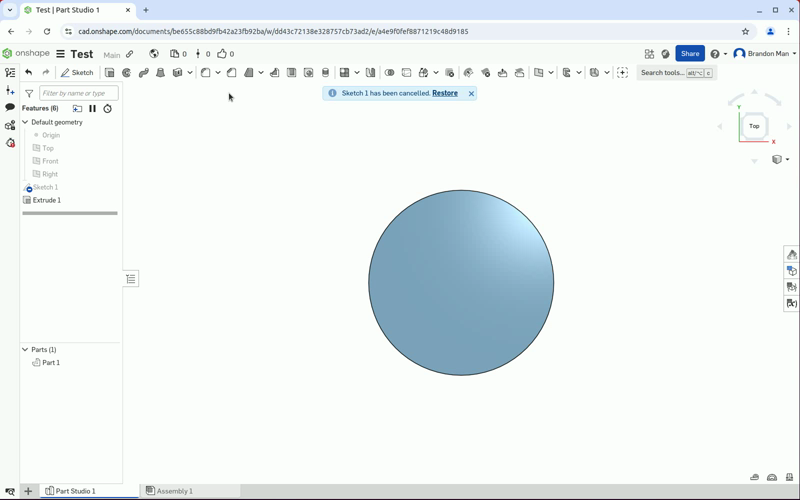
mouse_move(541, 75)
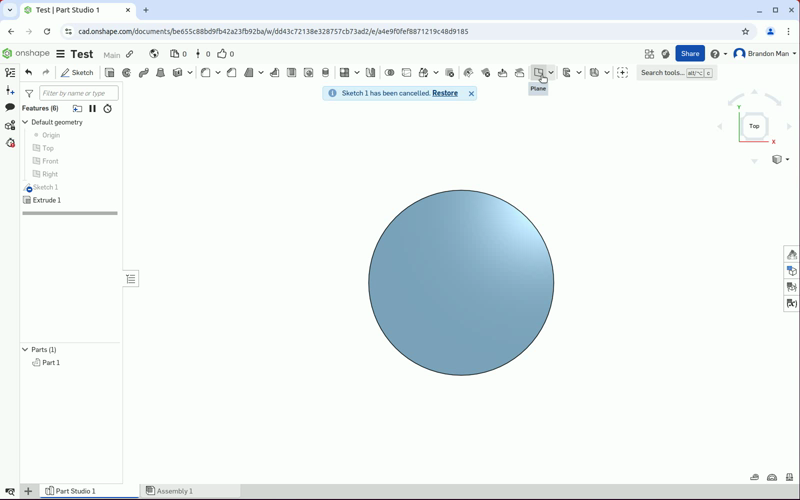
click(541, 75)
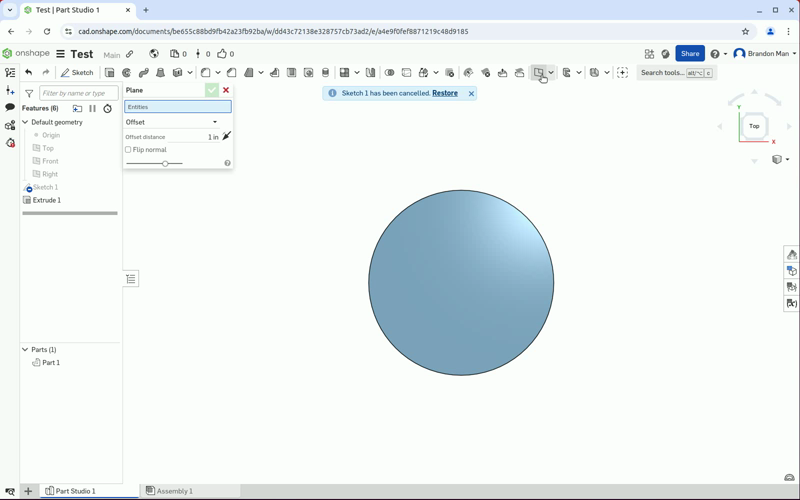
mouse_move(73, 150)
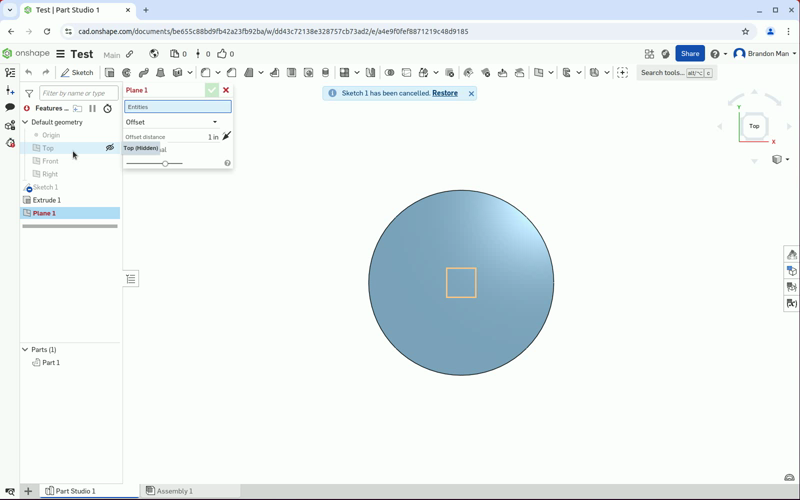
click(73, 150)
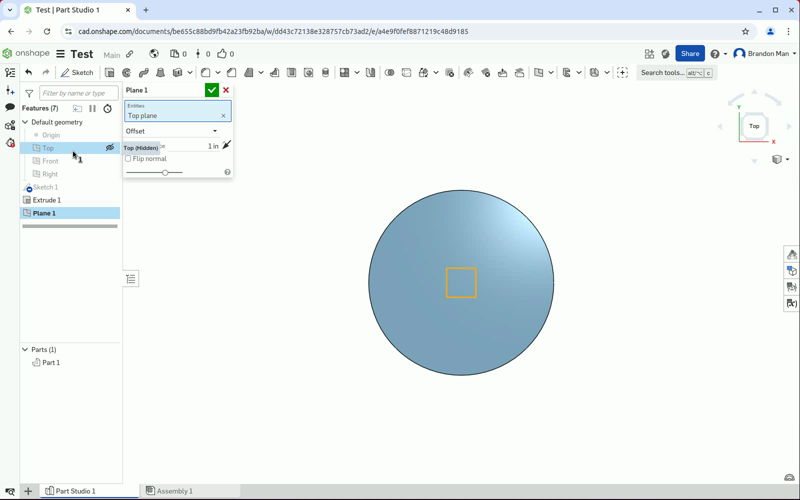
key(tab, 2)
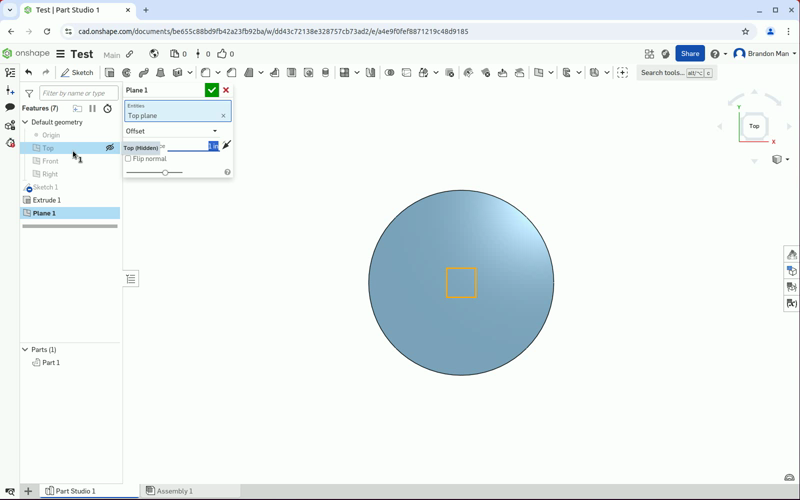
text(1.91)
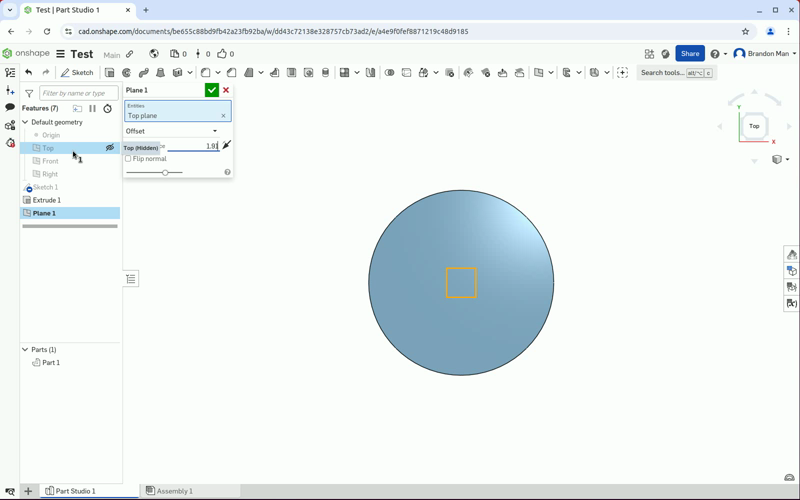
key(enter, 2)
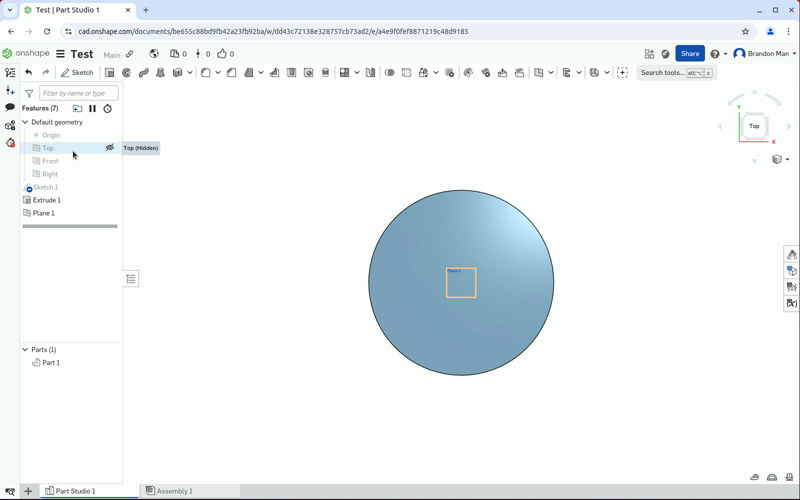
key(shift+s)
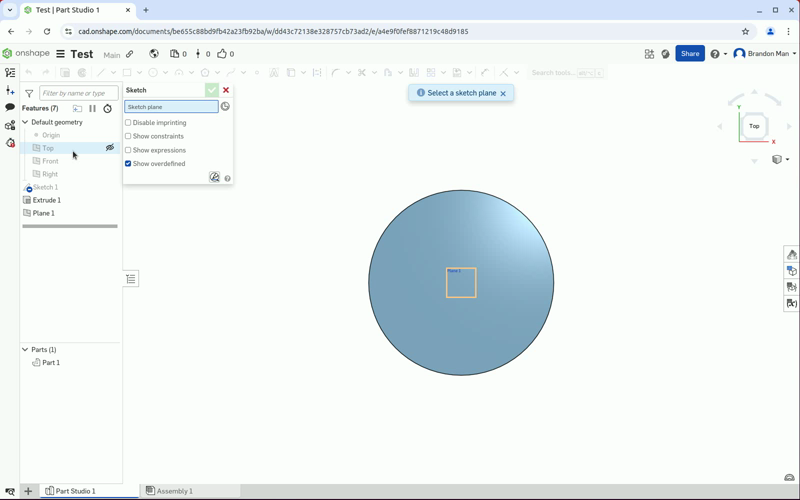
mouse_move(73, 215)
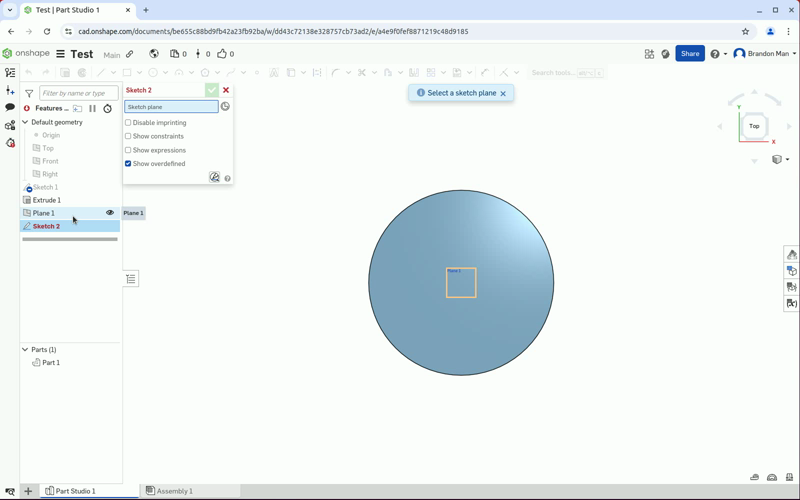
click(73, 215)
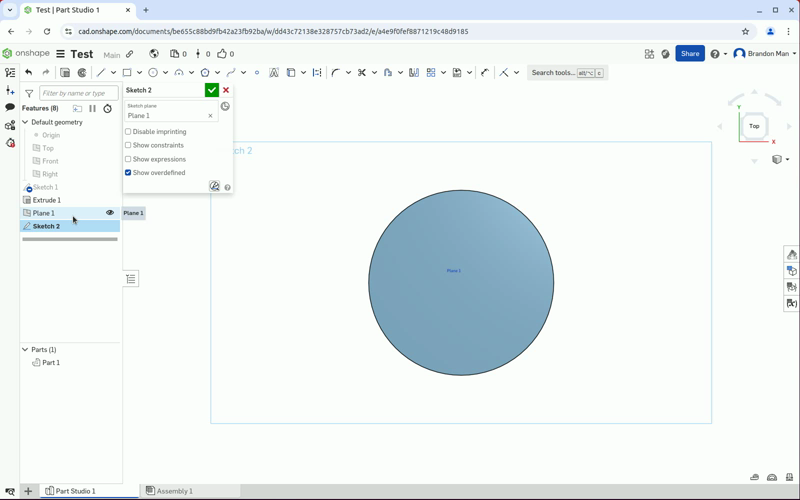
mouse_move(73, 352)
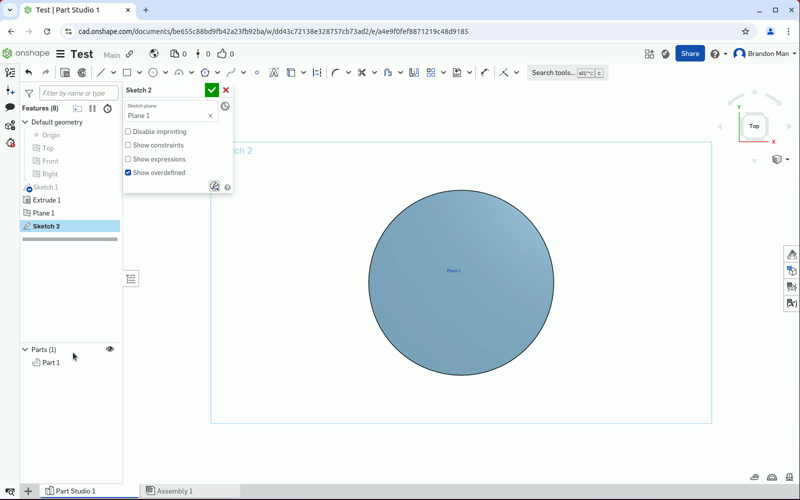
key(y)
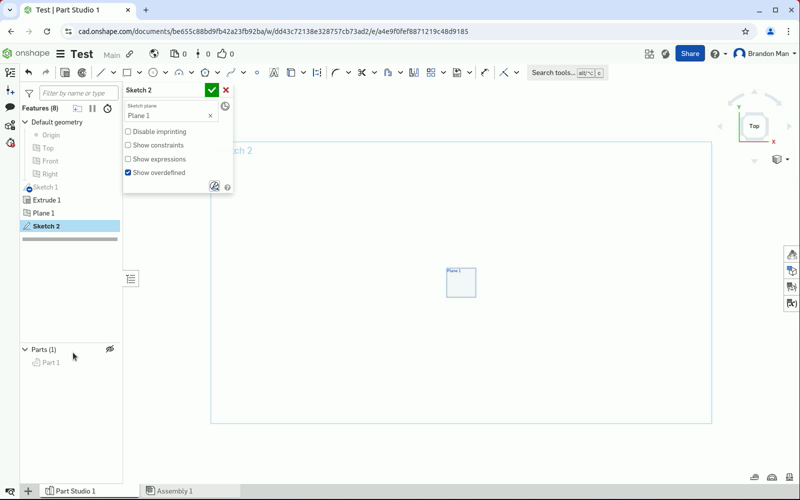
key(a)
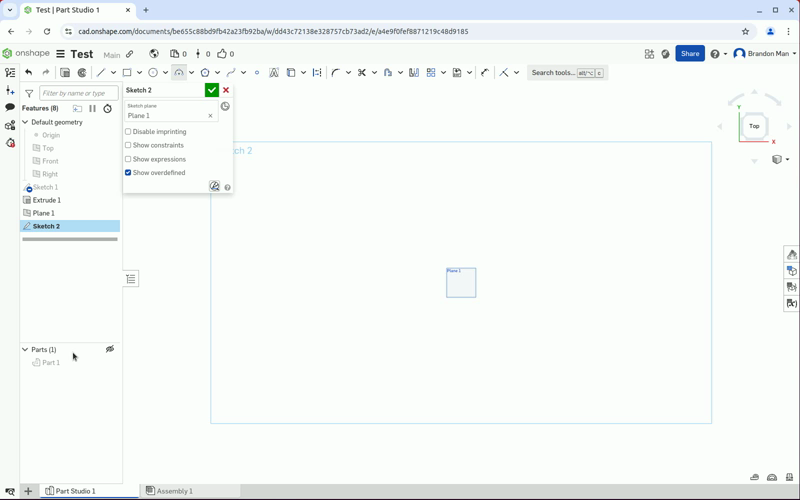
key_down(shift)
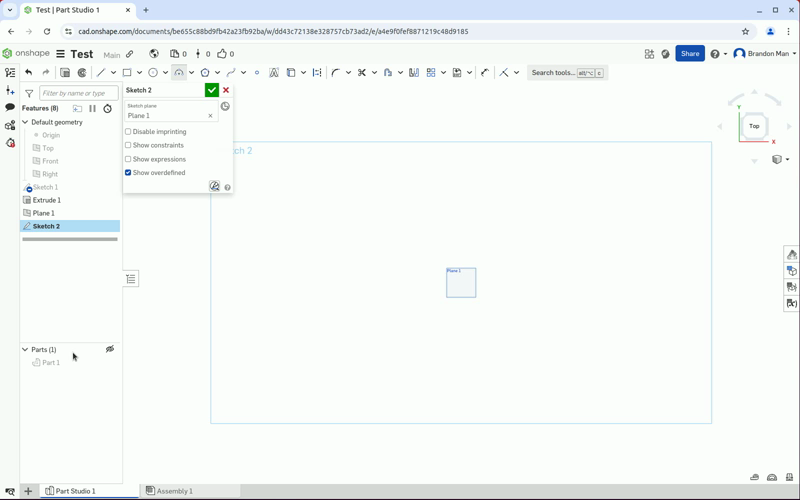
mouse_move(437, 218)
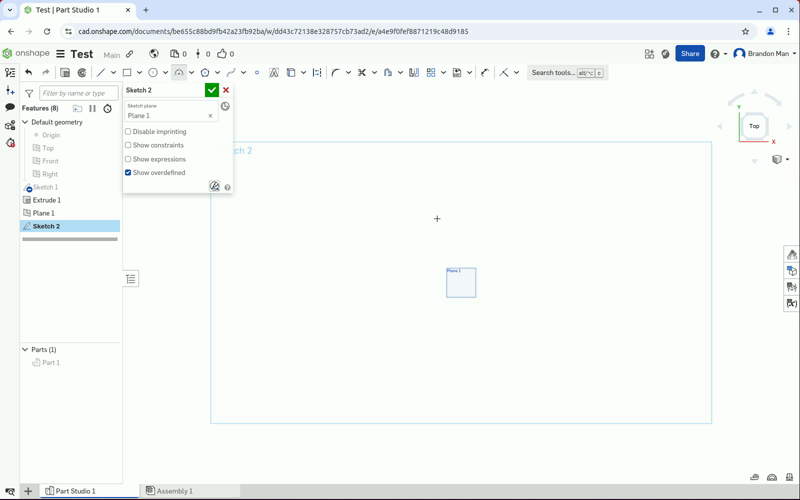
click(437, 218)
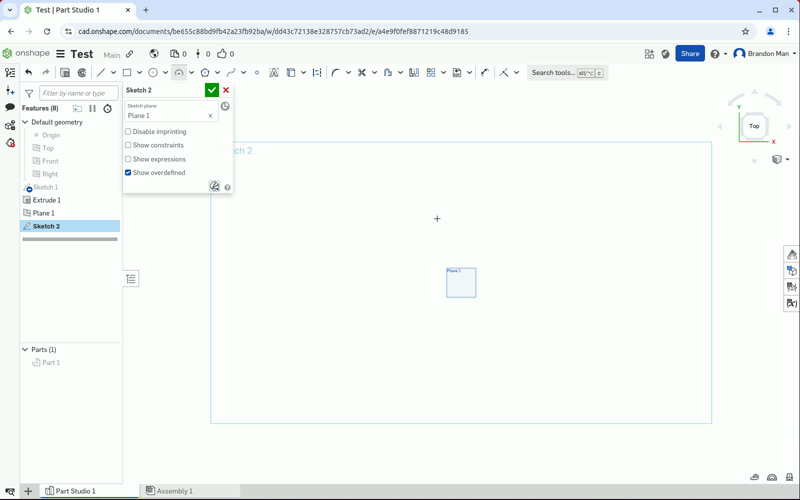
key_up(shift)
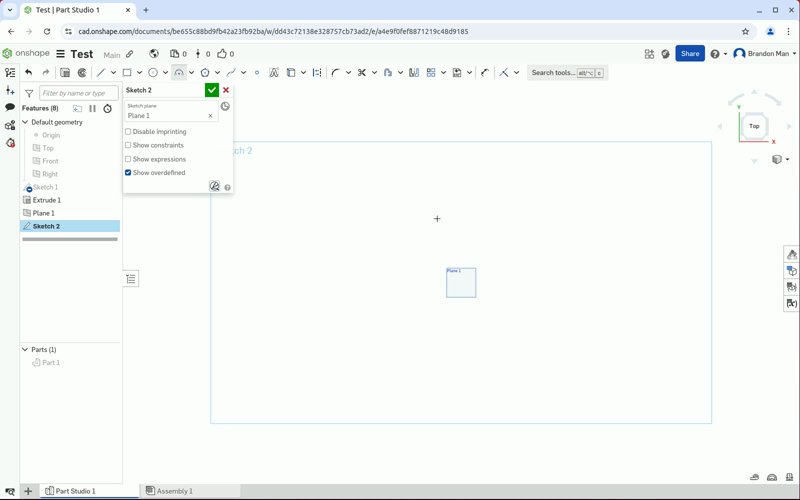
key_down(shift)
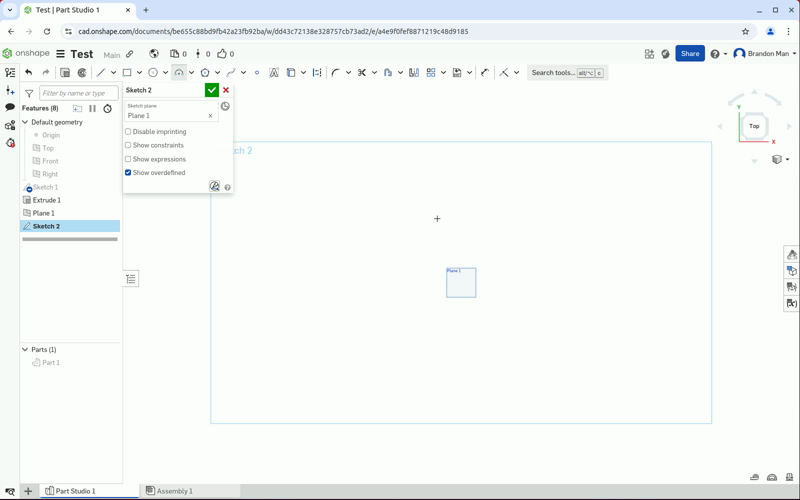
mouse_move(483, 218)
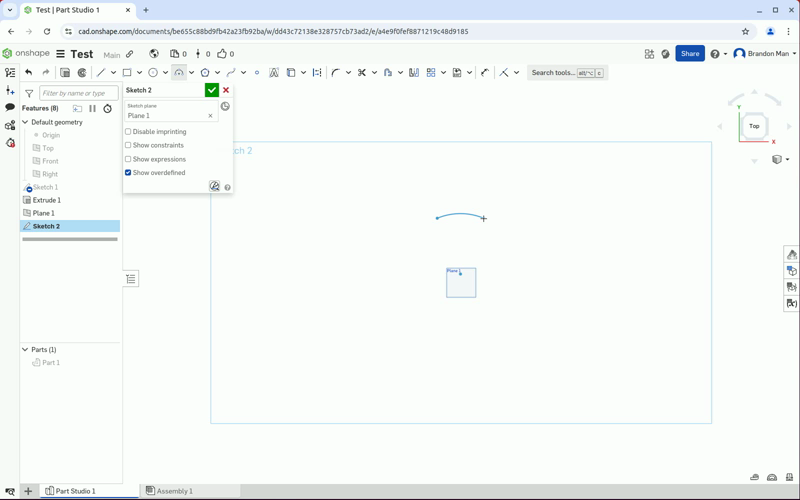
click(483, 218)
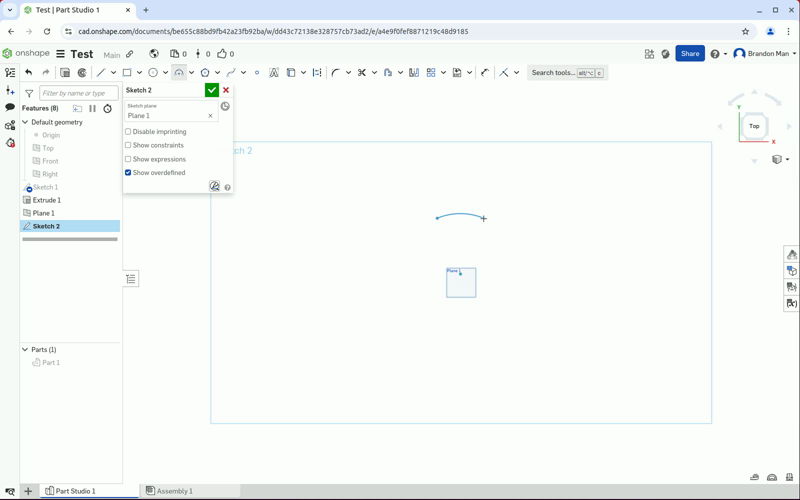
mouse_move(460, 352)
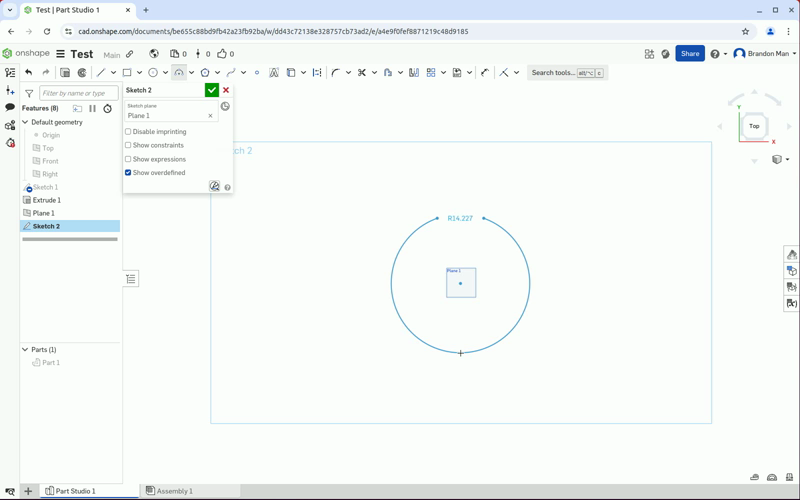
click(460, 352)
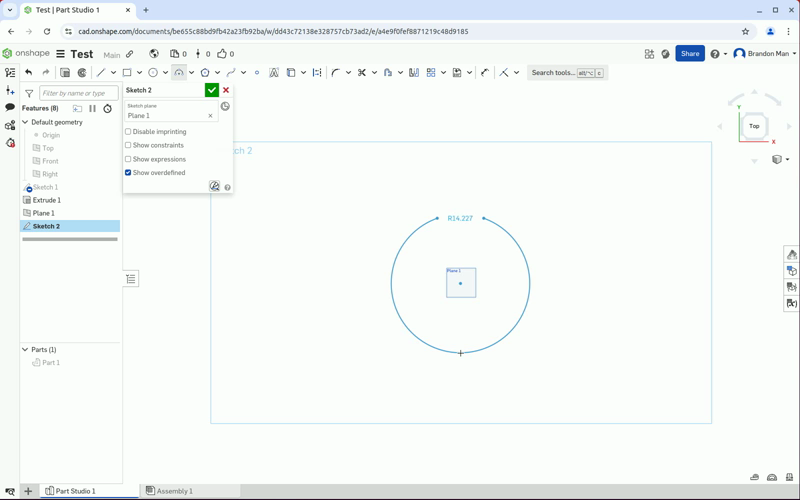
key_up(shift)
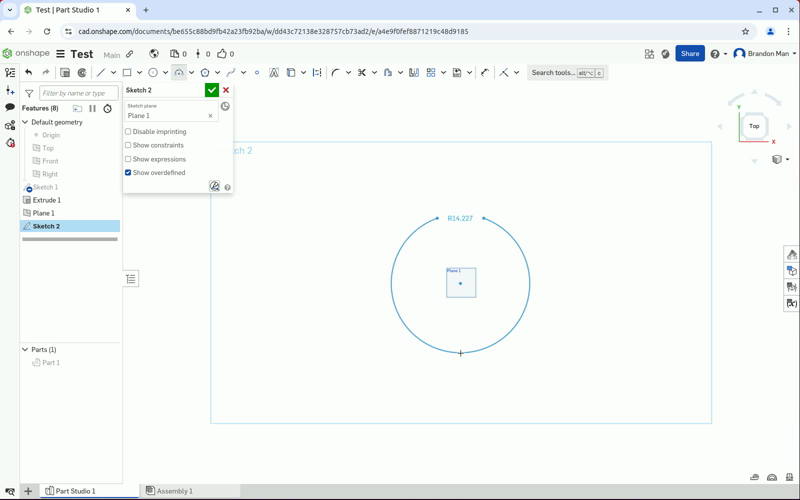
key(esc)
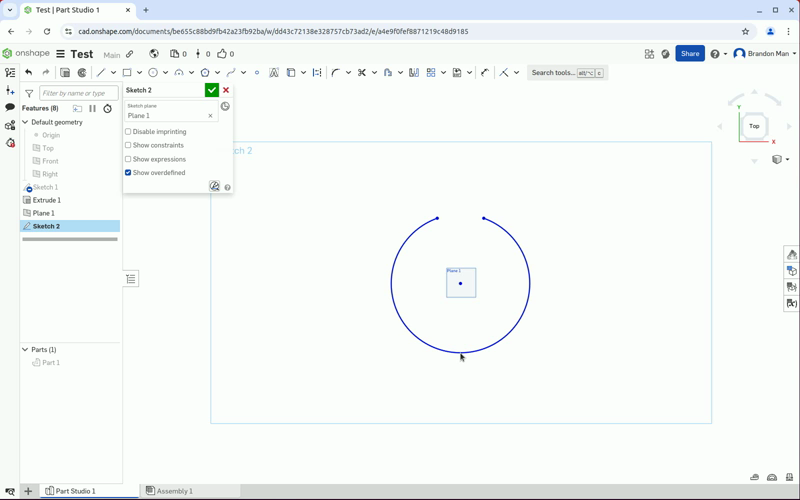
key(l)
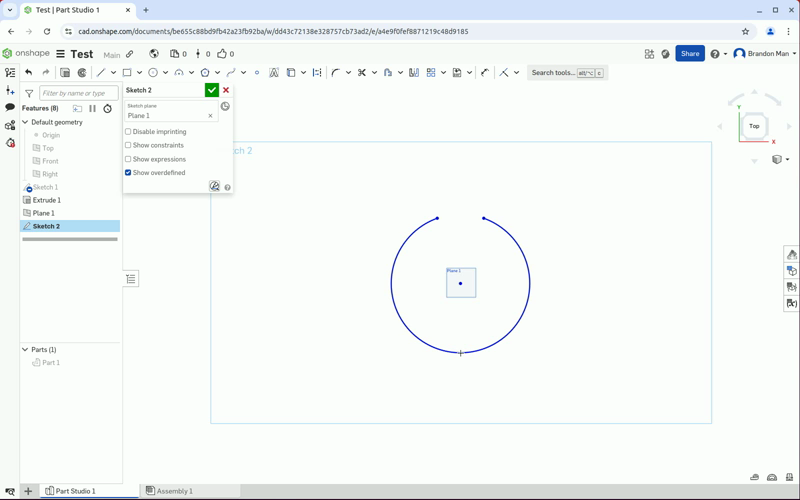
mouse_move(483, 218)
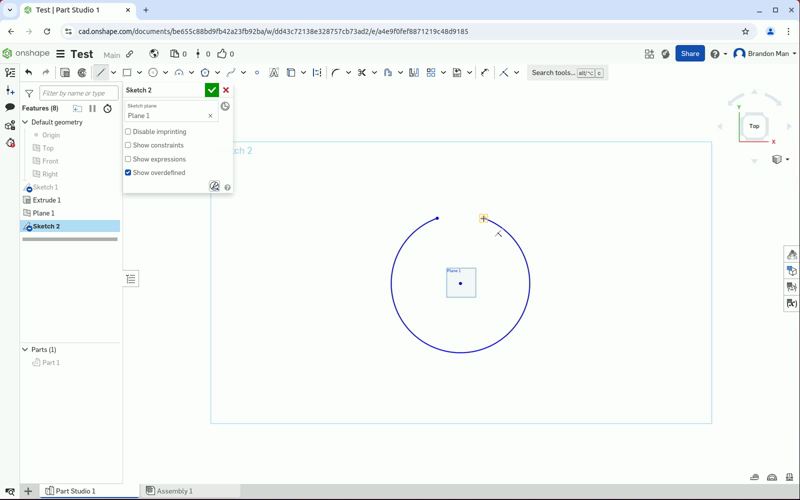
click(483, 218)
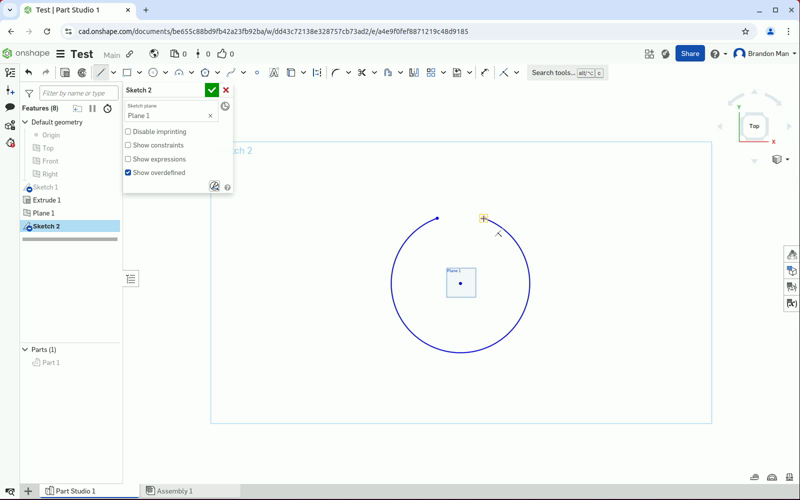
key_down(shift)
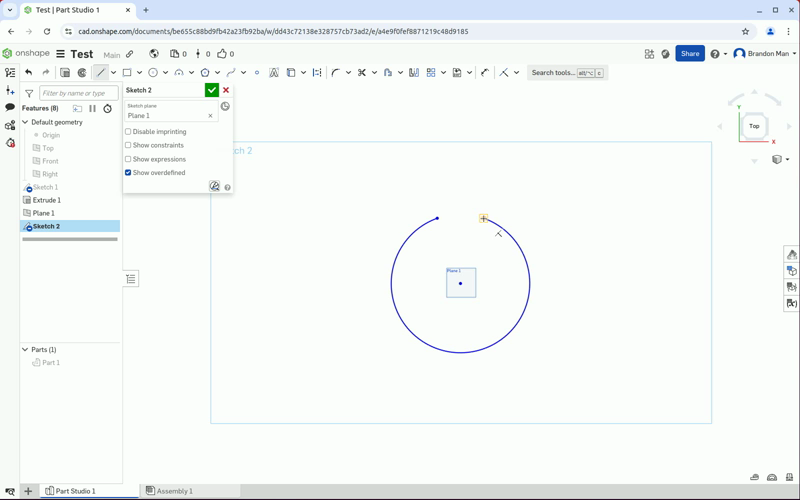
mouse_move(513, 218)
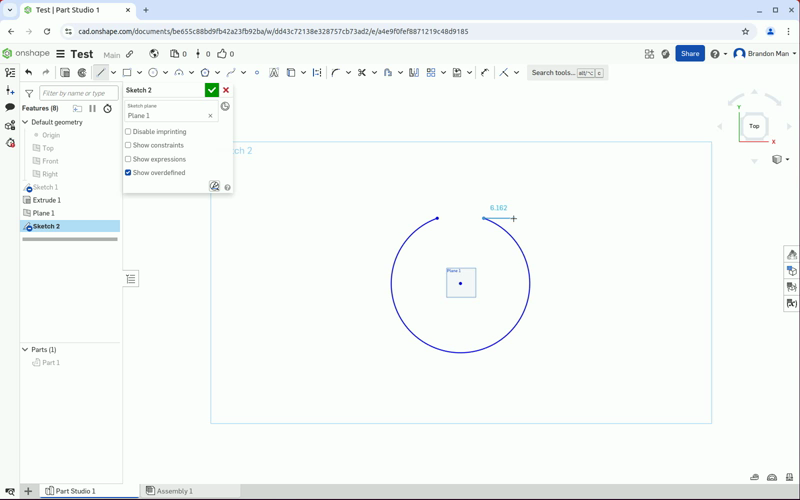
mouse_move(483, 209)
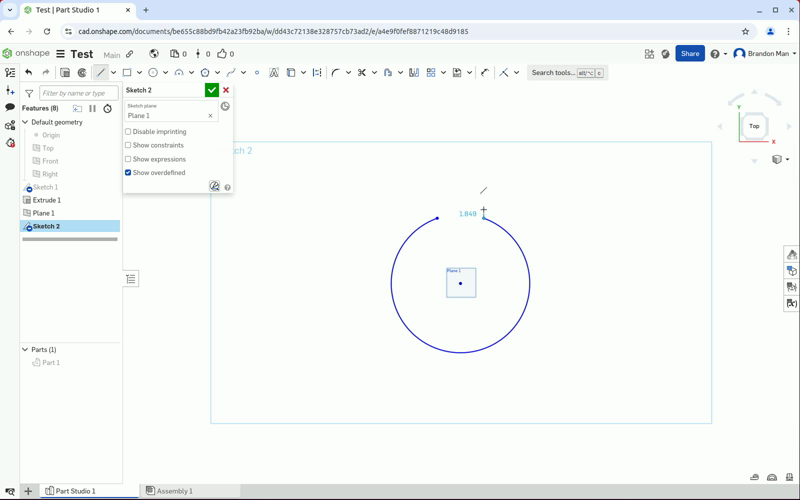
click(483, 209)
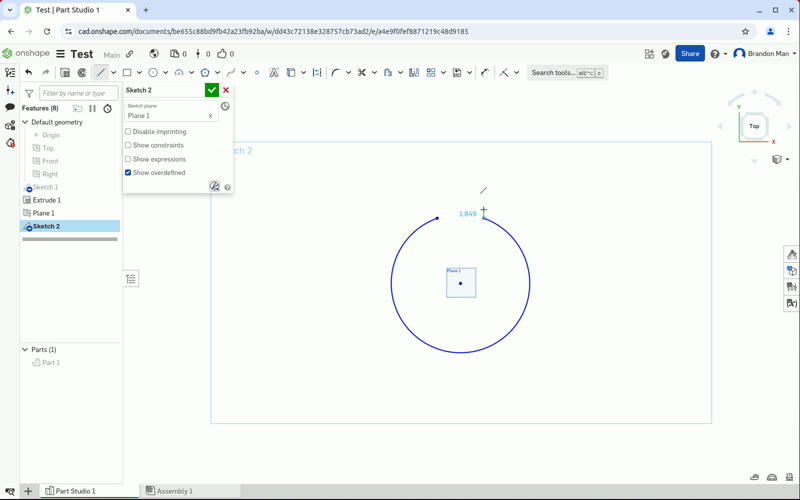
key_up(shift)
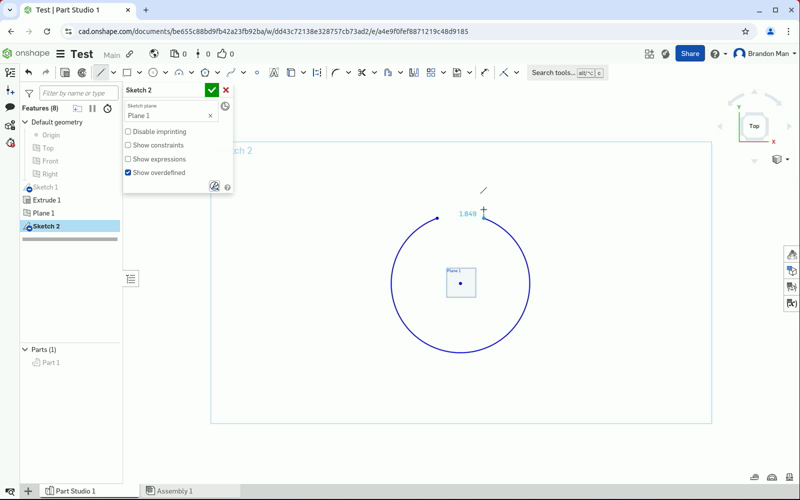
key(esc)
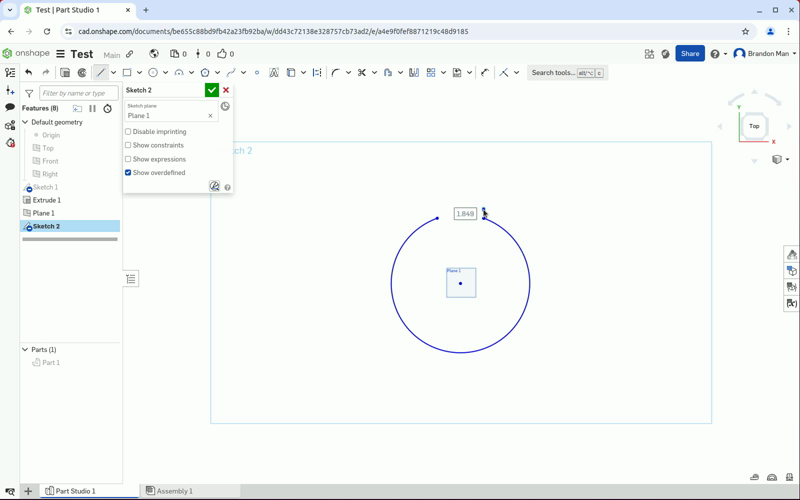
key(a)
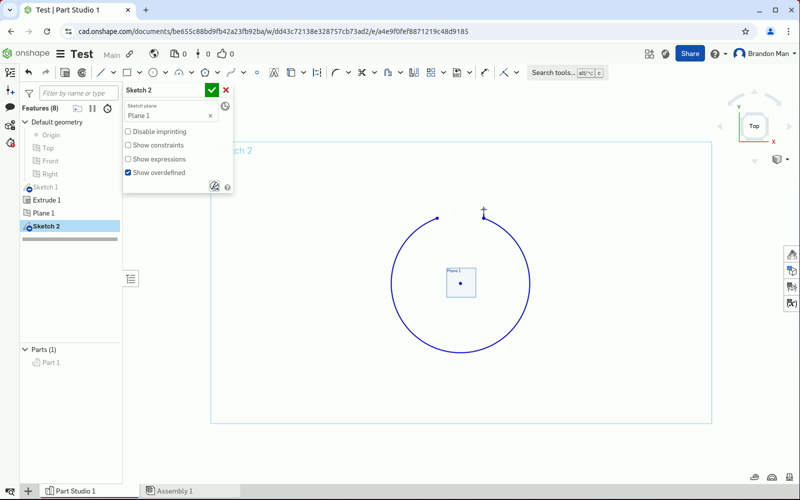
mouse_move(483, 209)
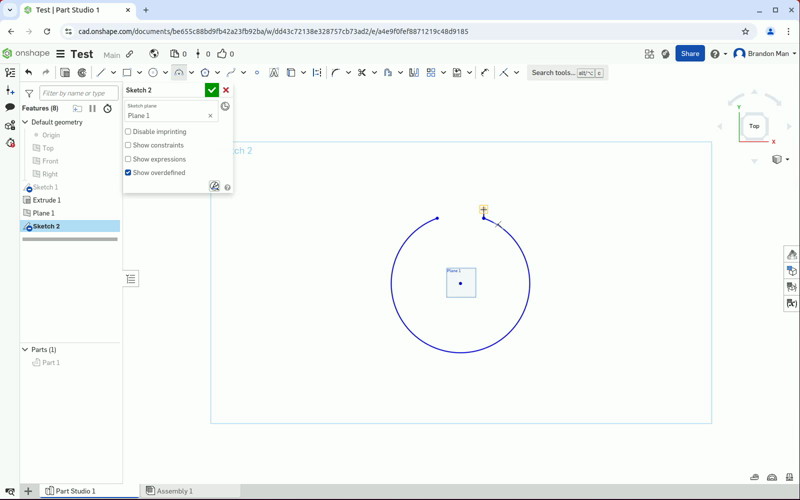
click(483, 209)
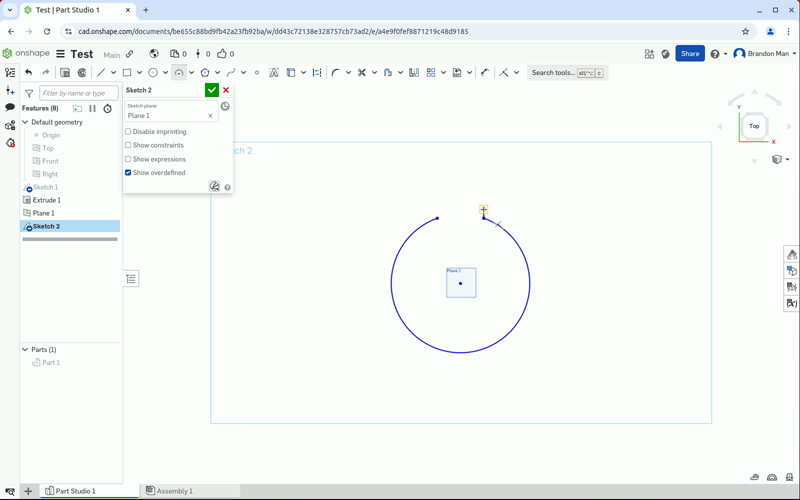
key_down(shift)
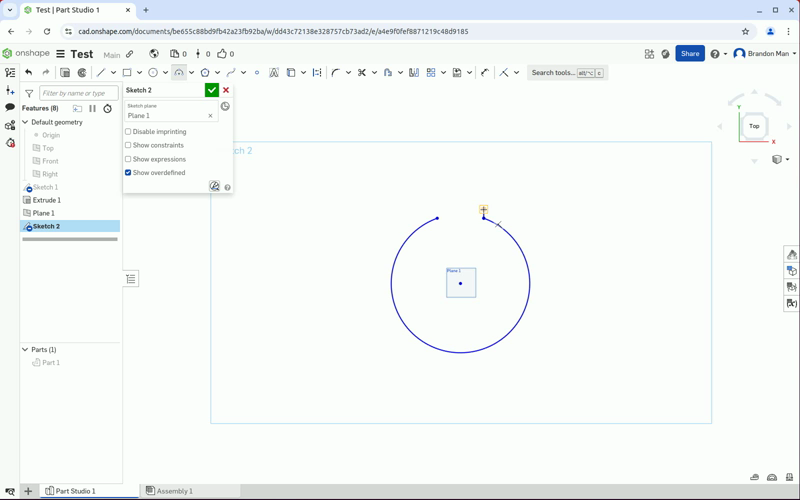
mouse_move(437, 209)
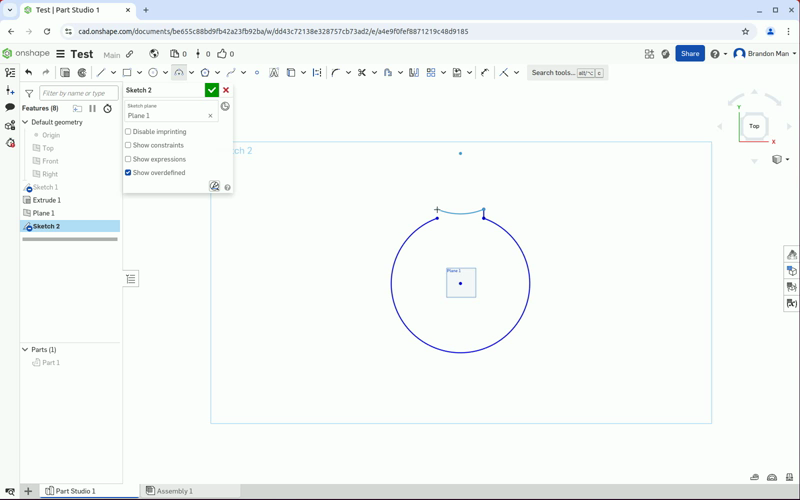
click(437, 209)
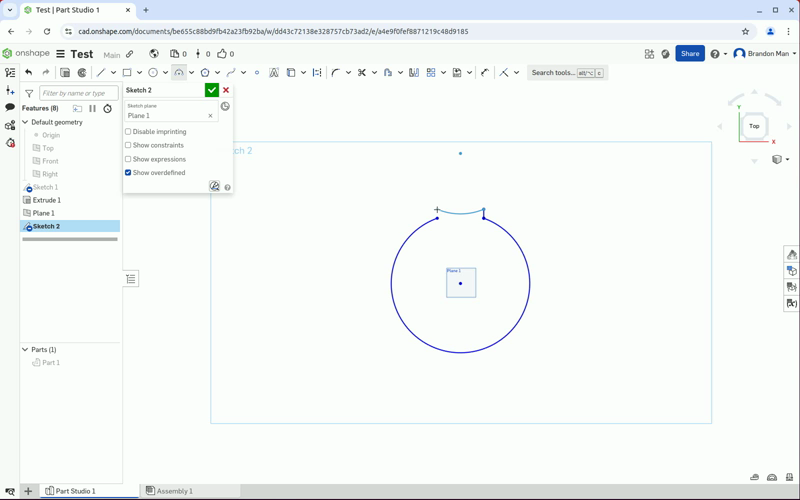
mouse_move(460, 366)
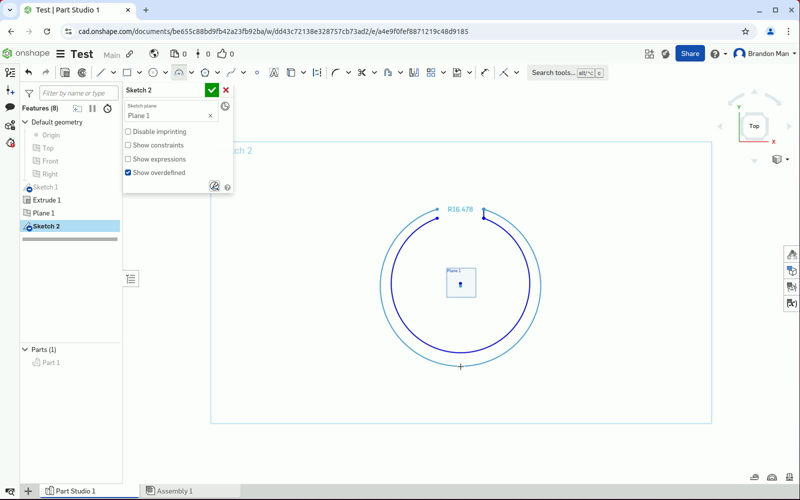
click(460, 366)
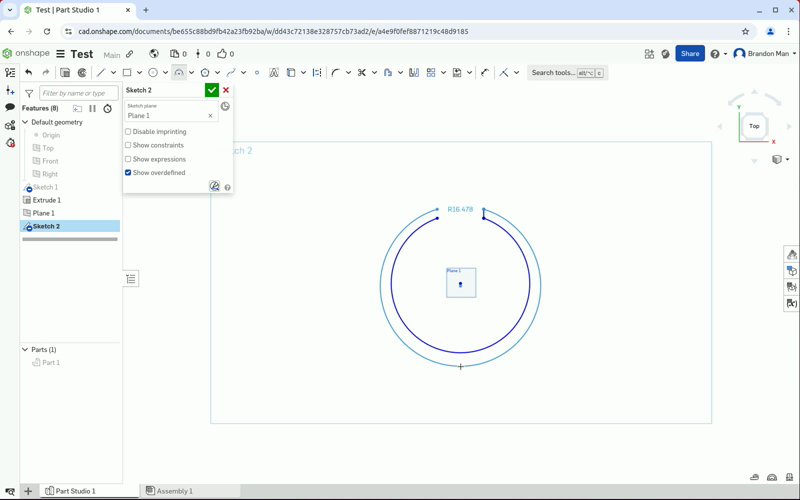
key_up(shift)
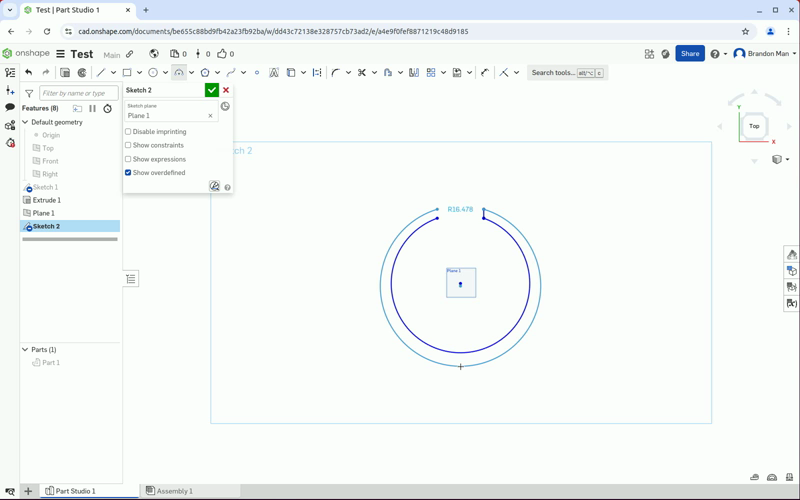
key(esc)
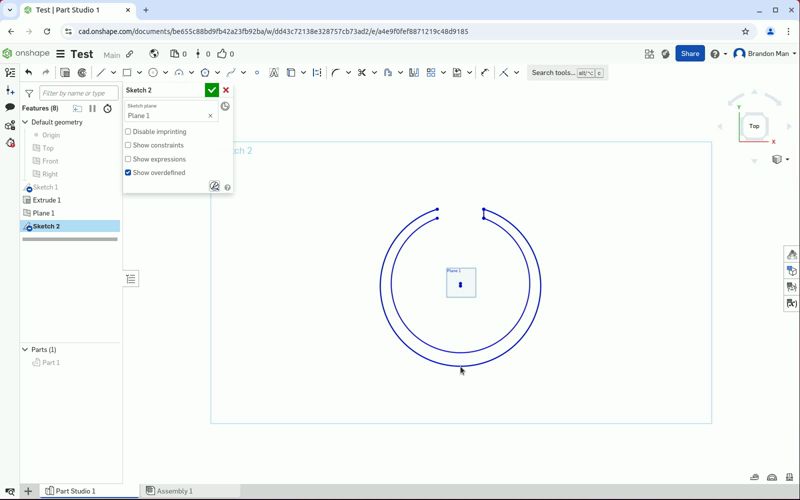
key(l)
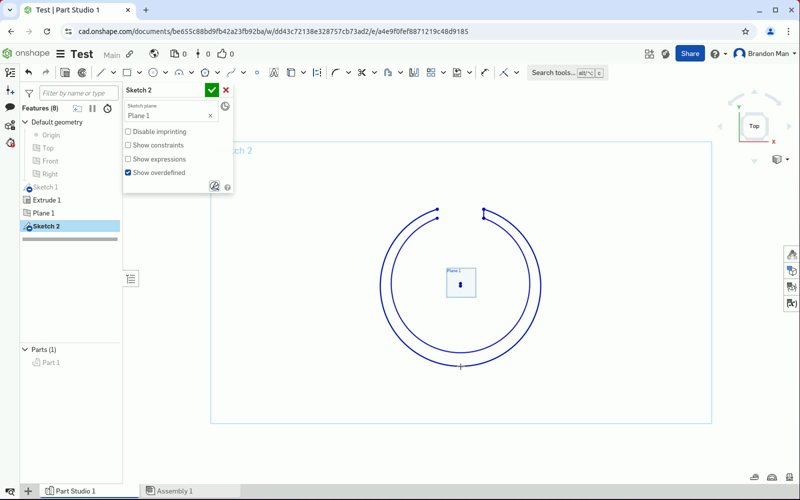
mouse_move(437, 209)
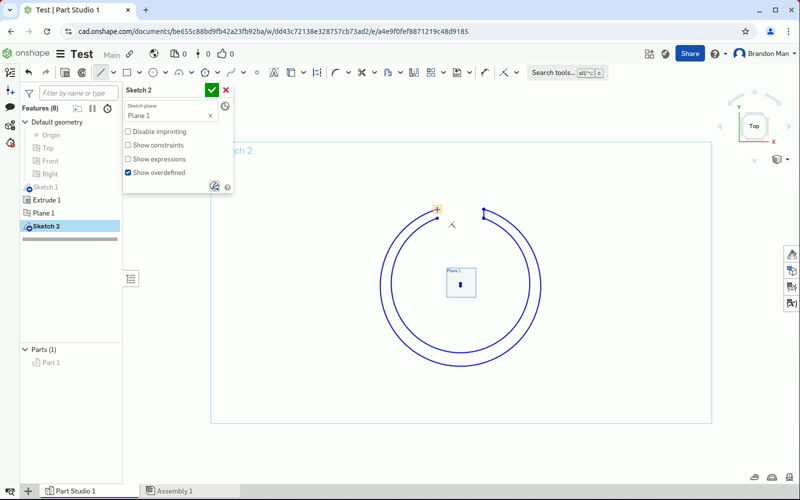
click(437, 209)
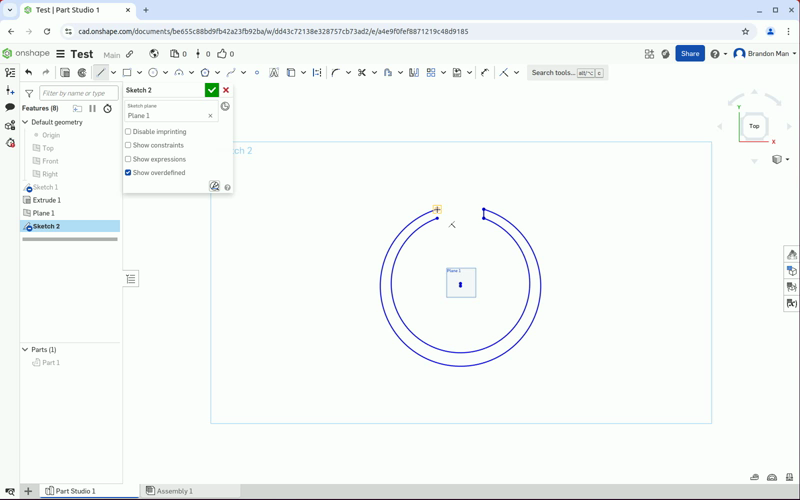
mouse_move(467, 209)
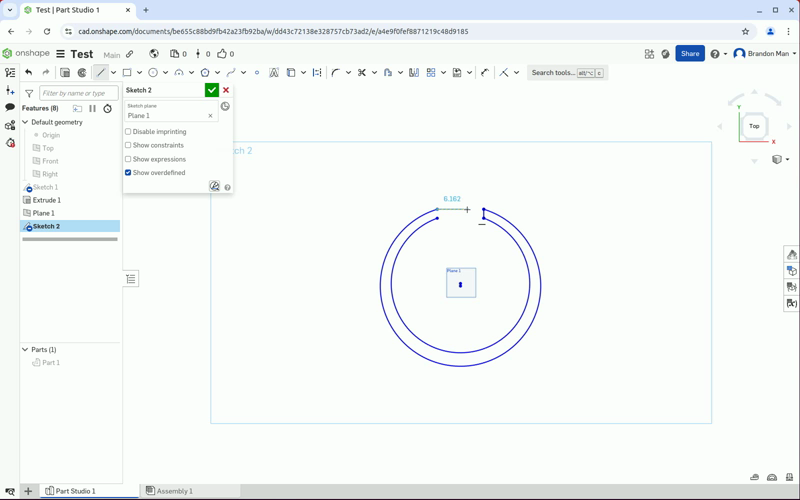
key_down(shift)
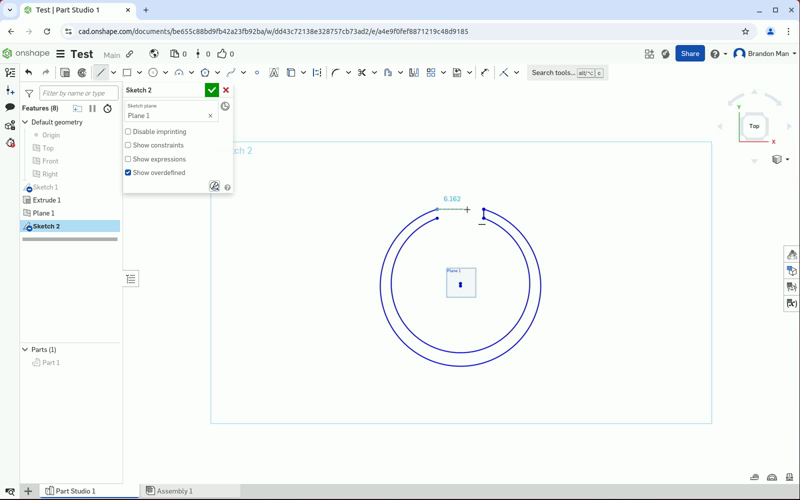
mouse_move(437, 218)
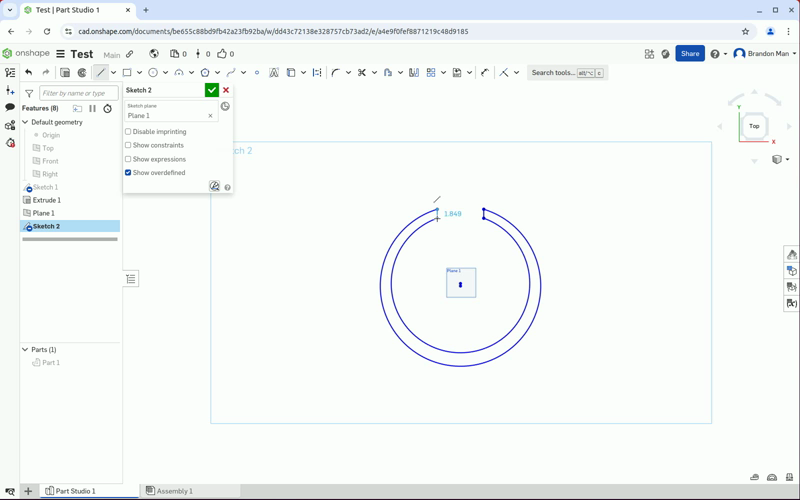
key_up(shift)
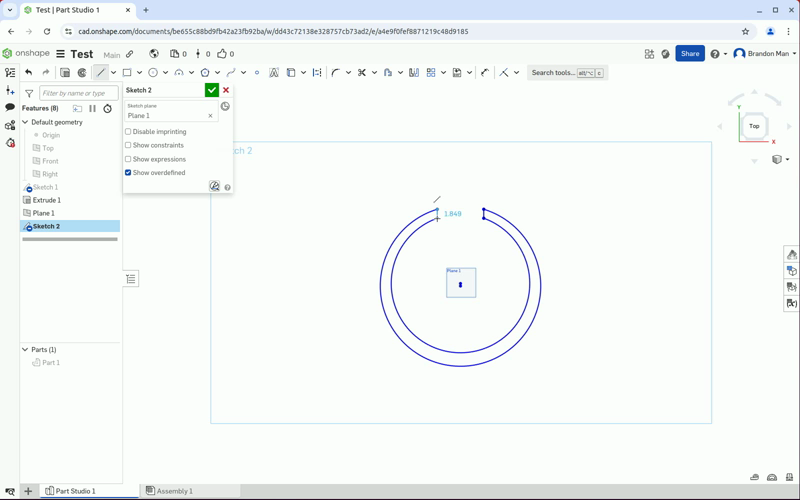
click(437, 218)
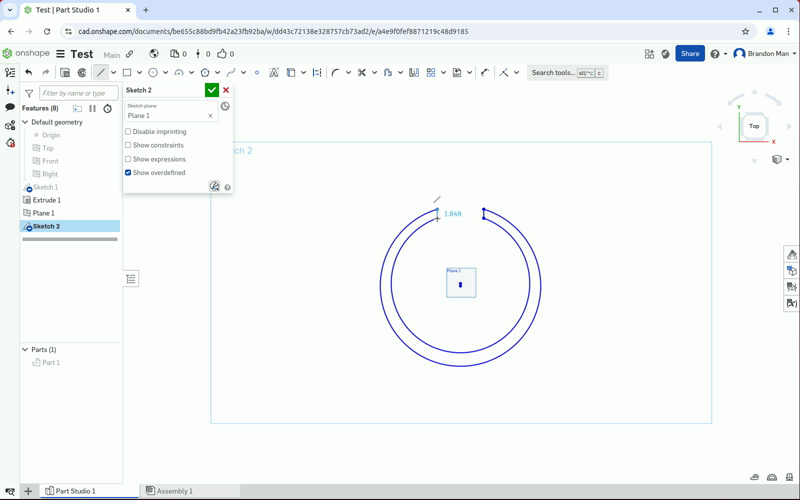
key(esc)
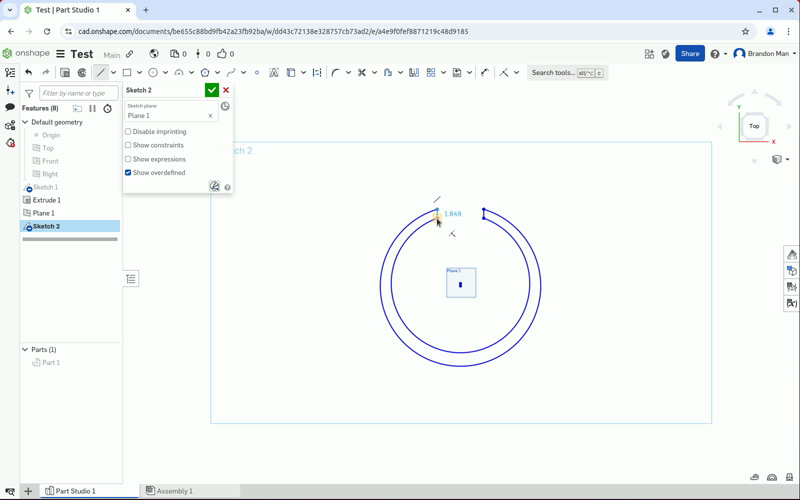
mouse_move(396, 249)
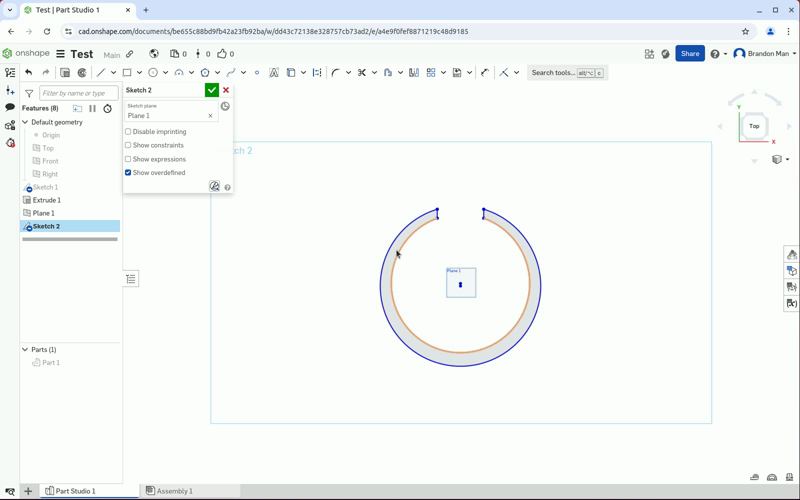
click(396, 249)
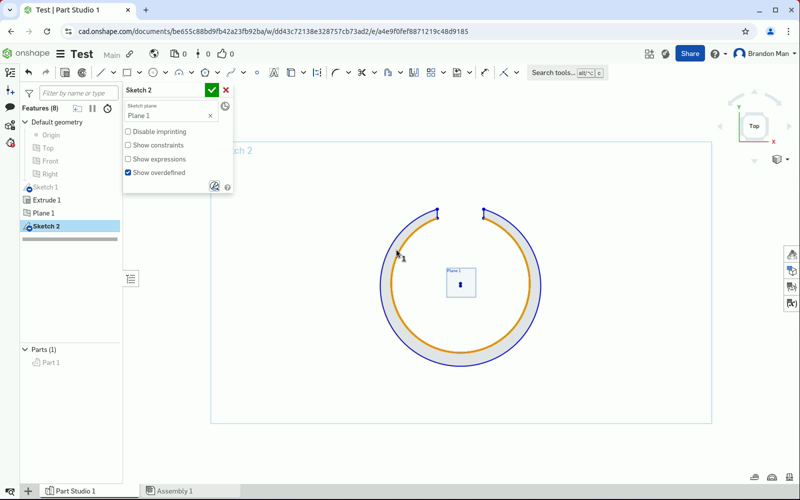
mouse_move(73, 352)
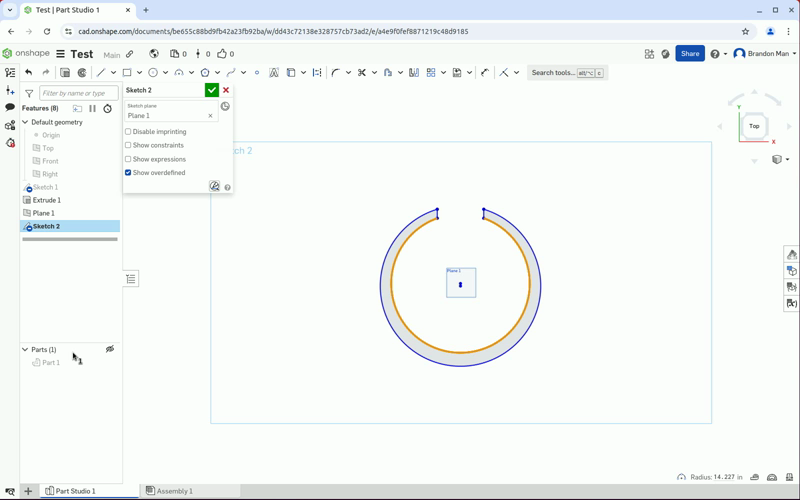
key(shift+y)
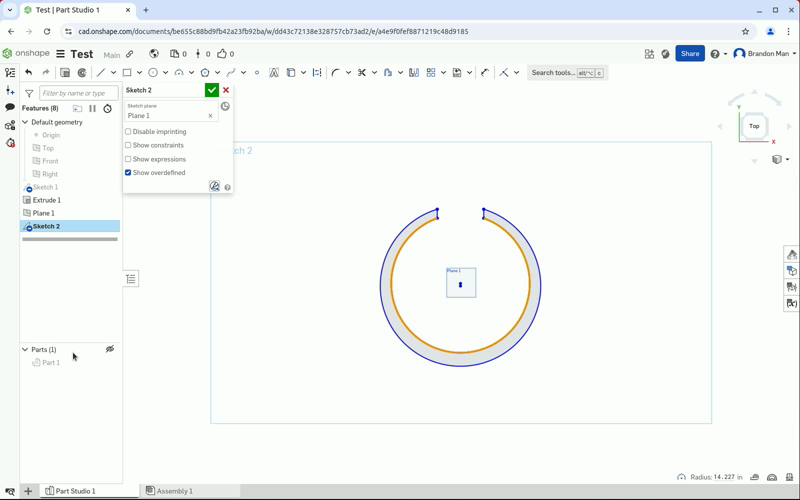
key(shift+e)
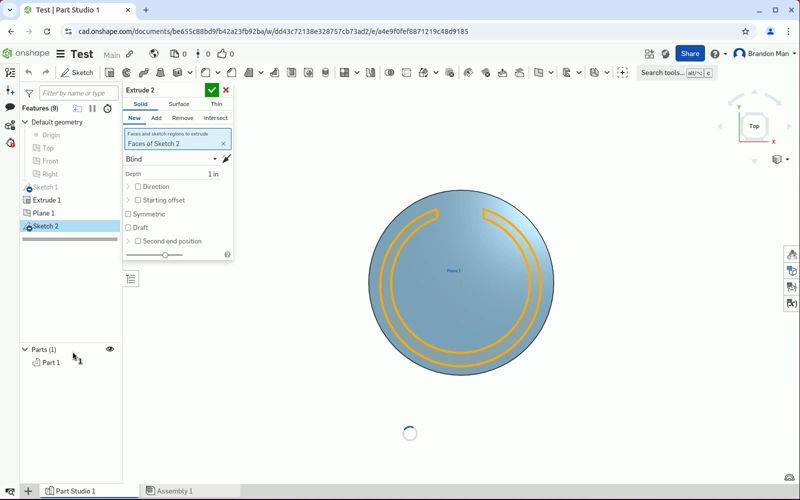
mouse_move(143, 106)
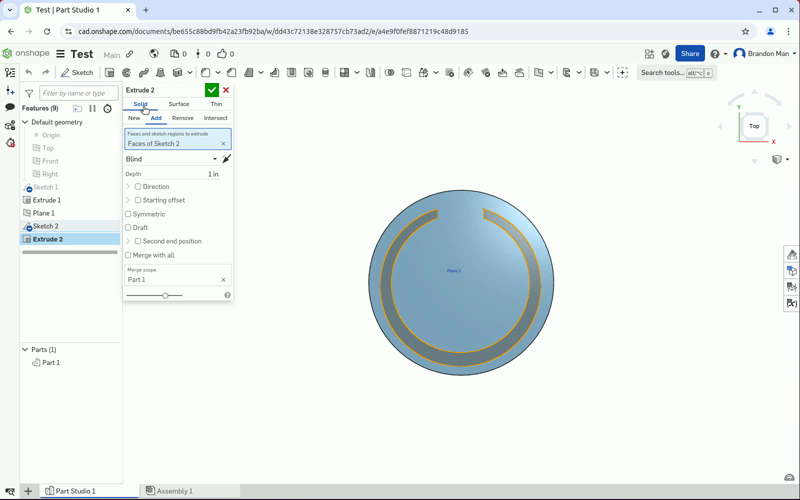
click(143, 106)
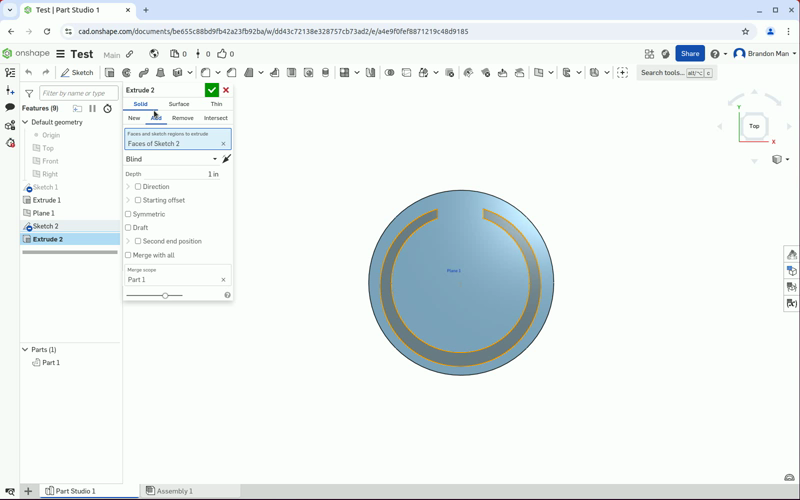
mouse_move(186, 120)
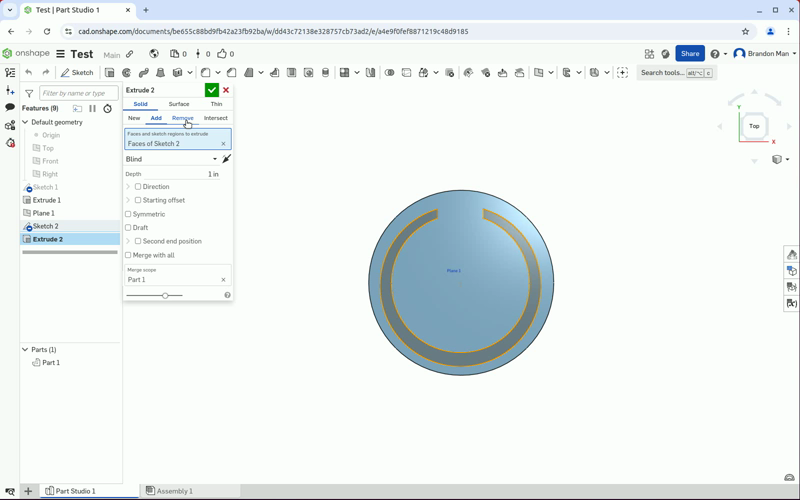
click(186, 120)
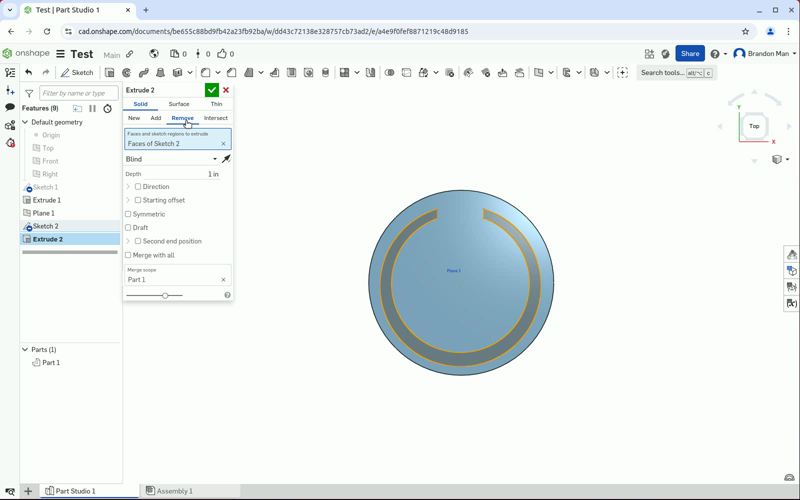
key(tab, 4)
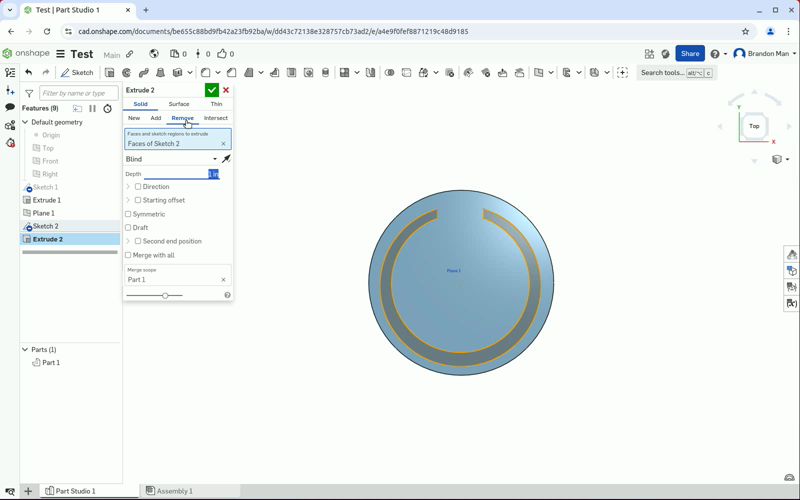
text(9.147)
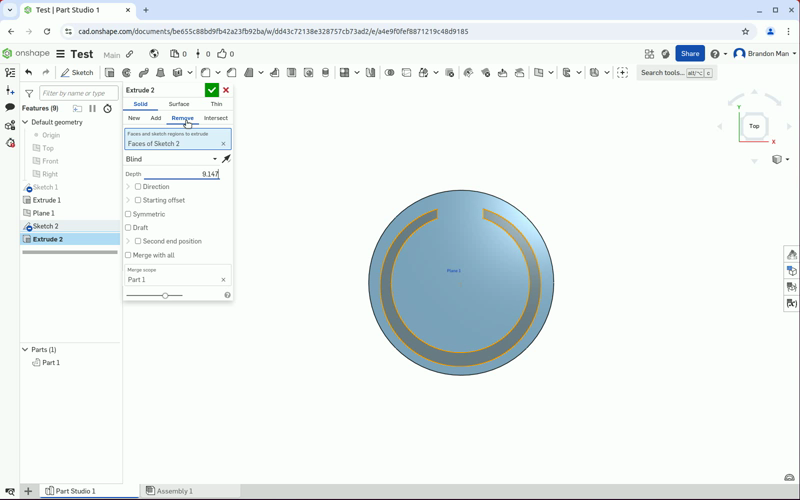
key(tab, 6)
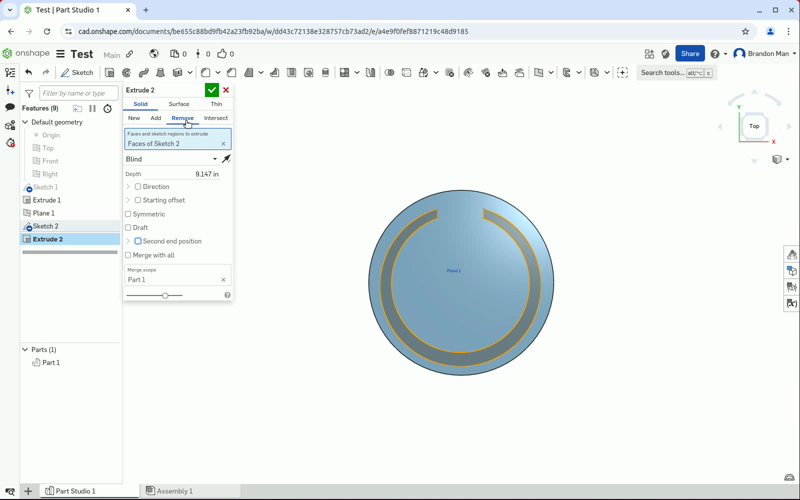
key(space)
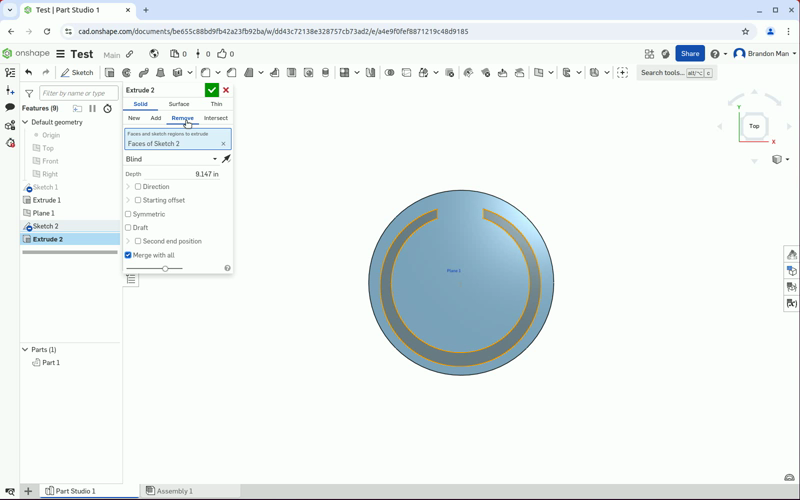
key(enter)
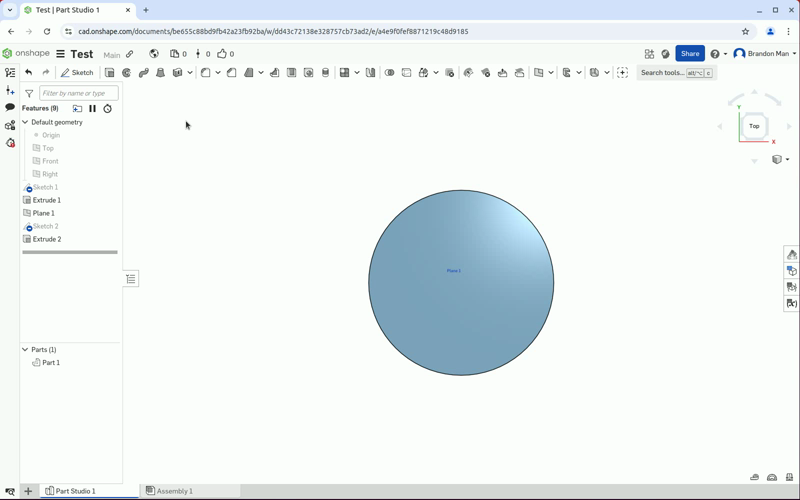
key(shift+h)
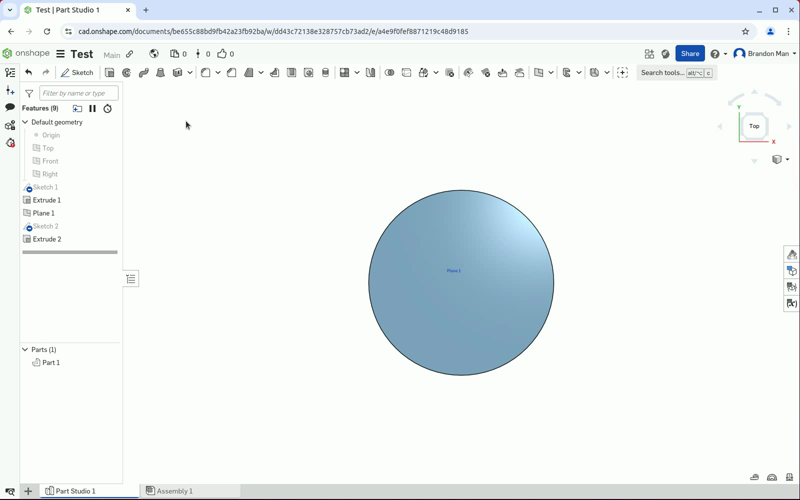
key(shift+h)
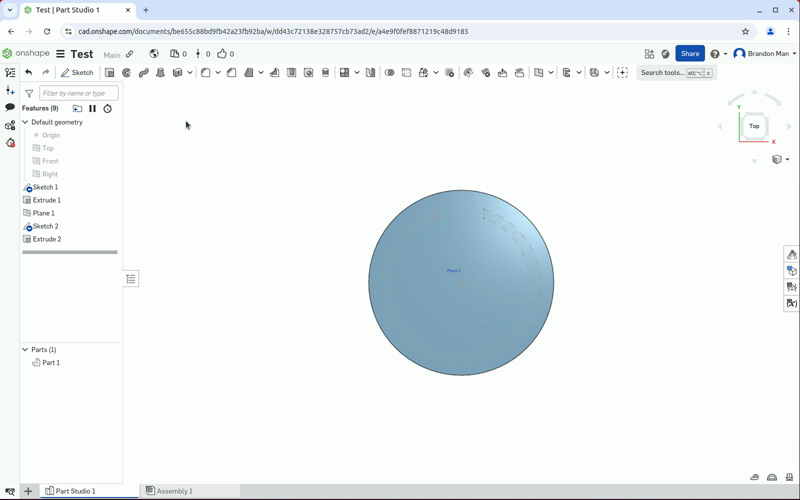
key(shift+7)
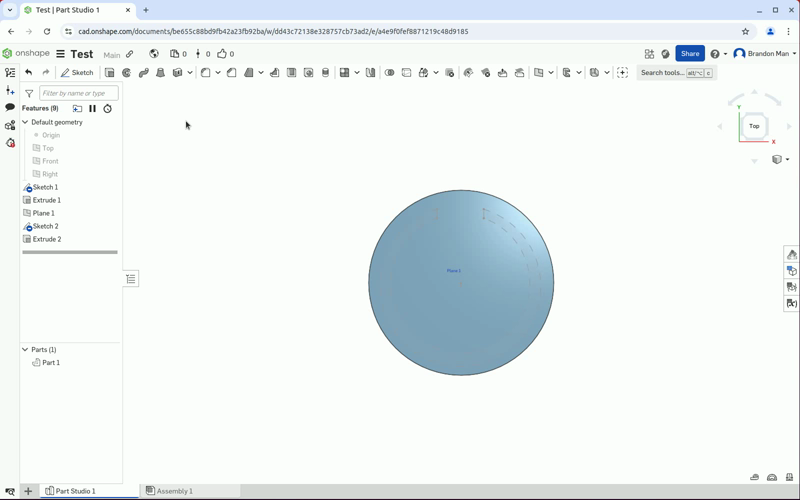
key(up, 3)
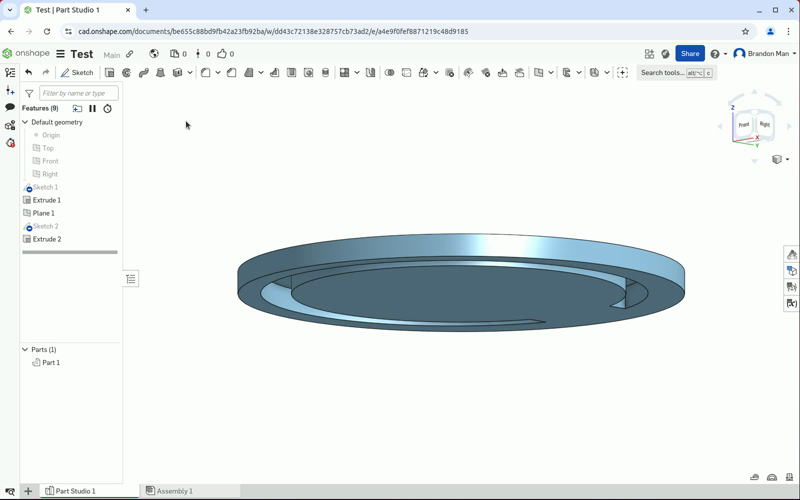
key(left, 3)
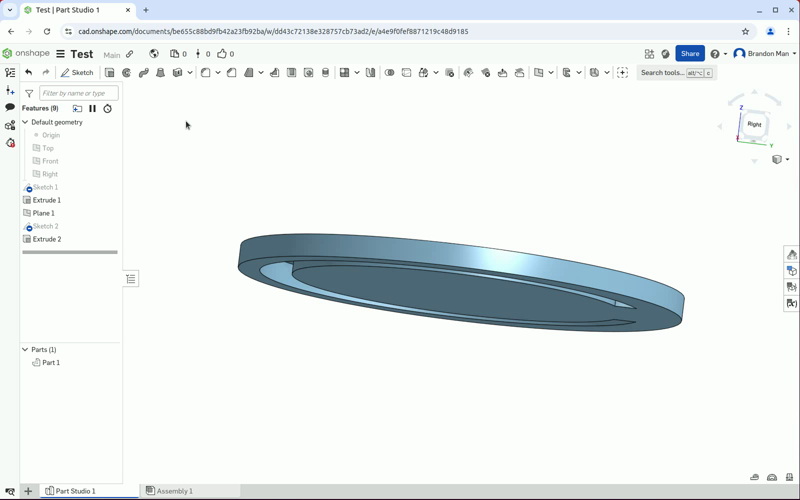
key(right, 3)
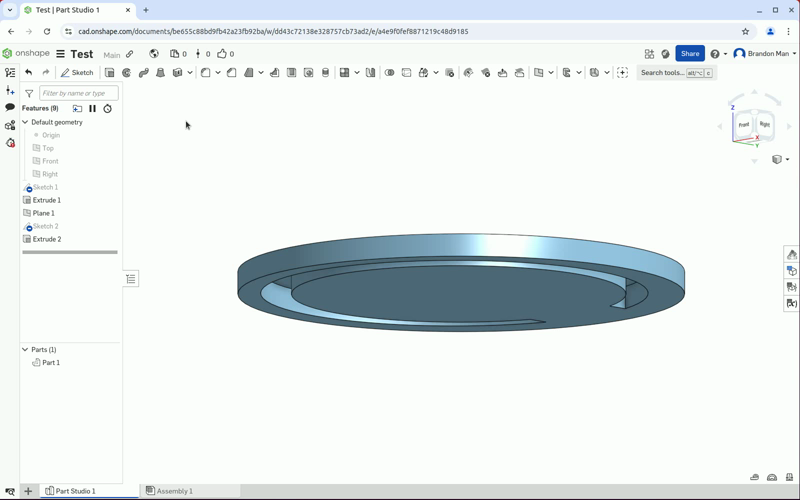
key(down, 3)
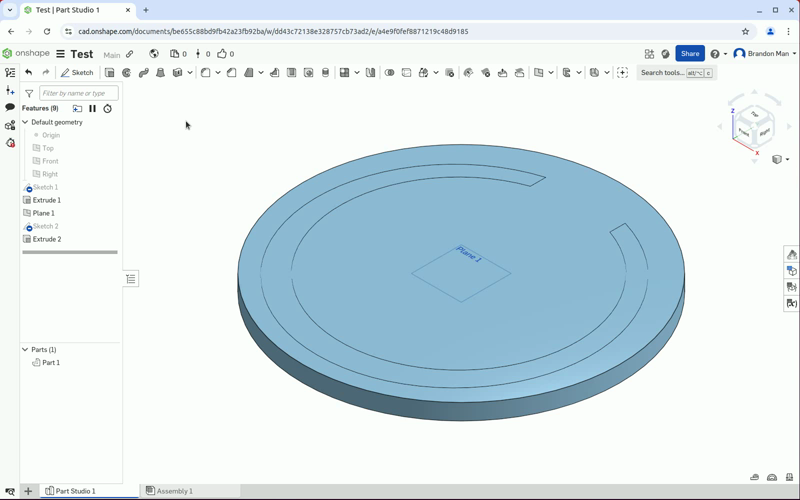
mouse_move(73, 189)
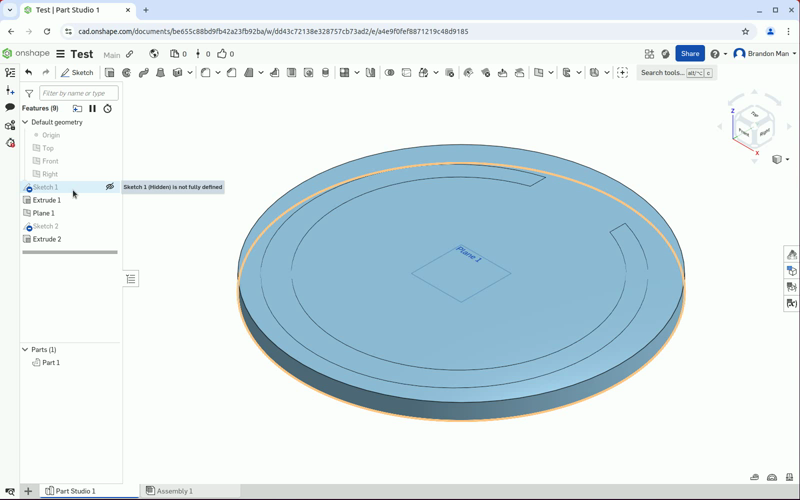
click(73, 189)